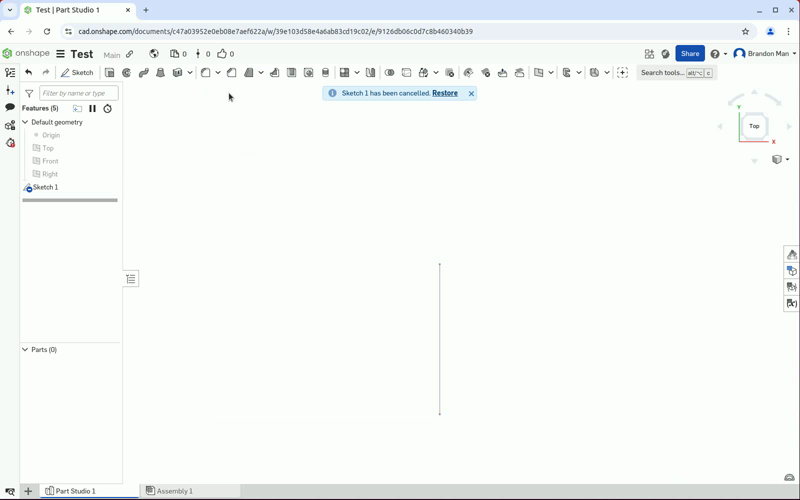
key(shift+h)
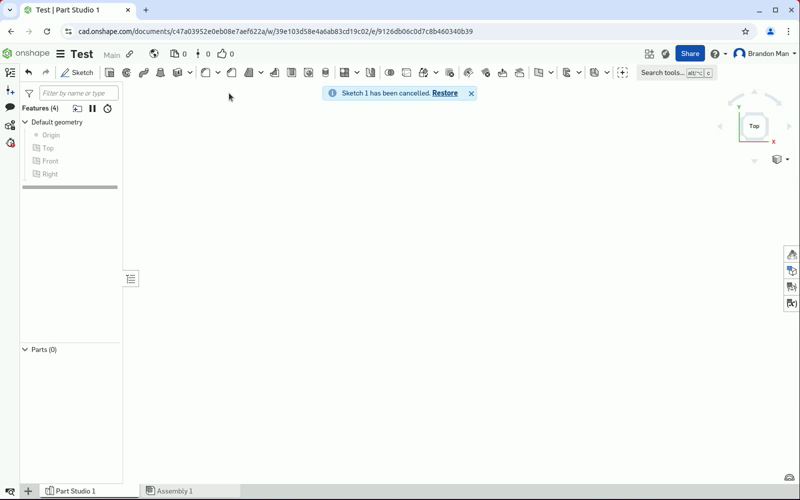
key(shift+s)
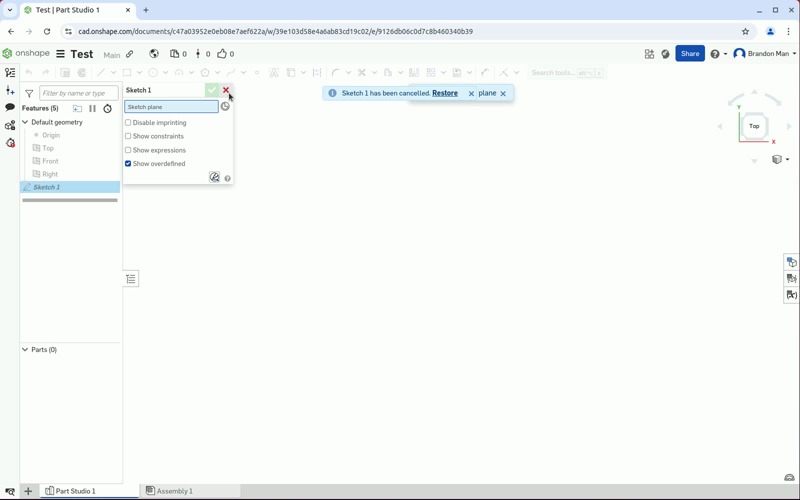
mouse_move(73, 150)
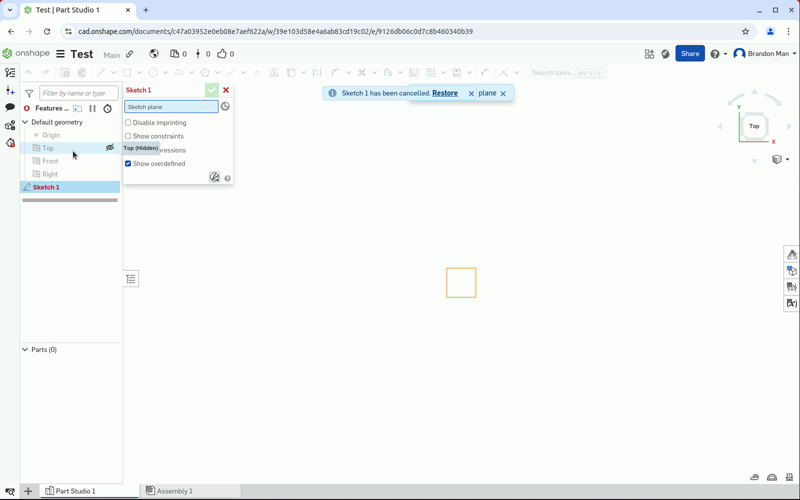
click(73, 150)
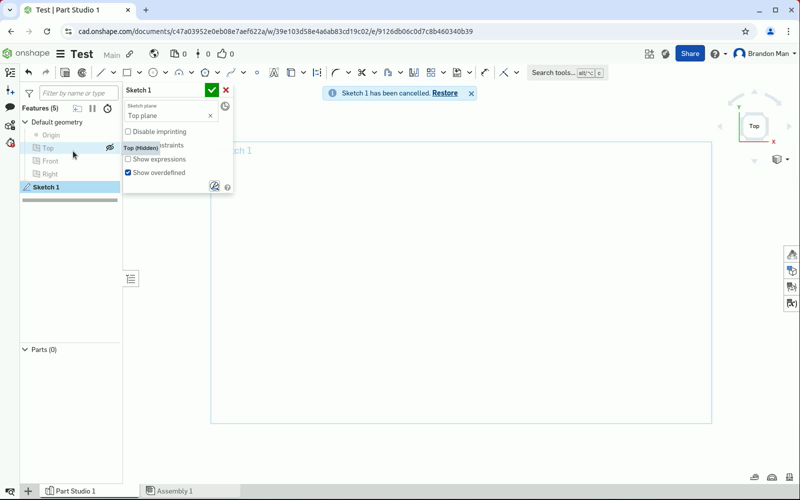
mouse_move(73, 352)
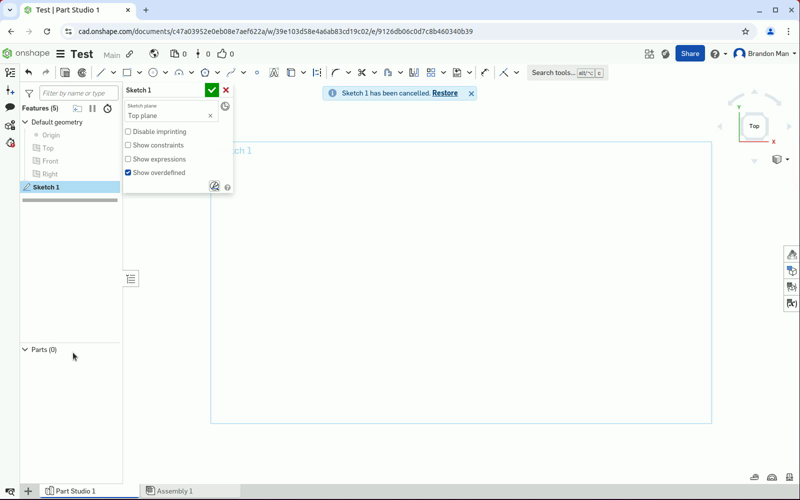
key(y)
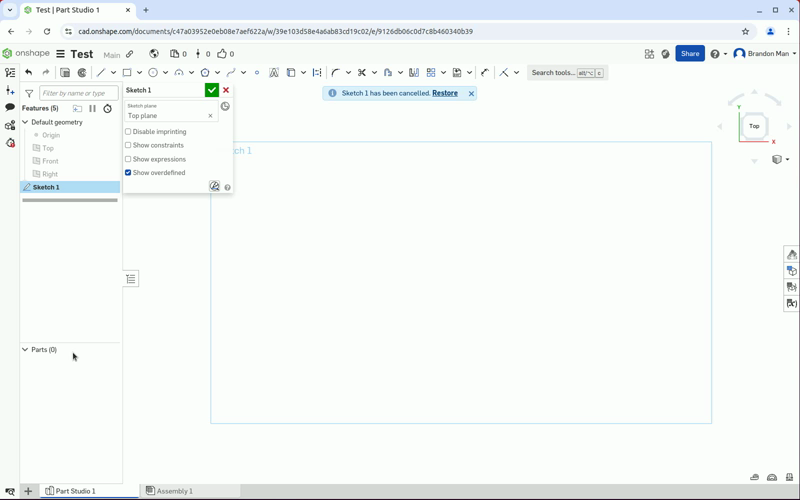
key(l)
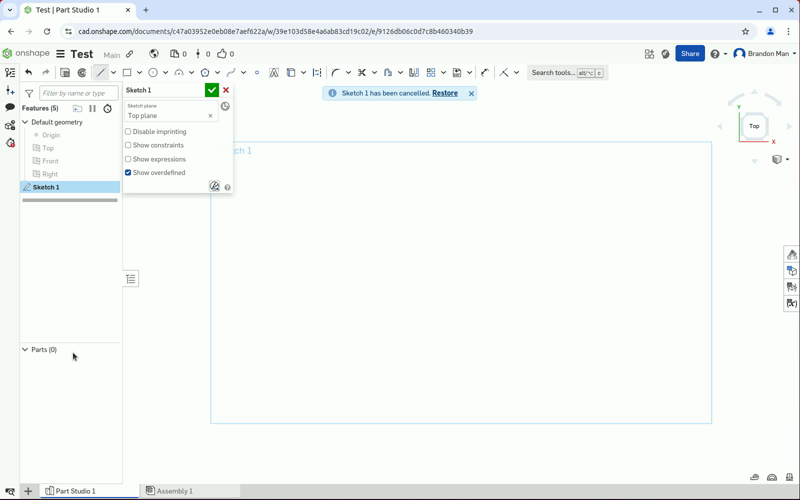
key_down(shift)
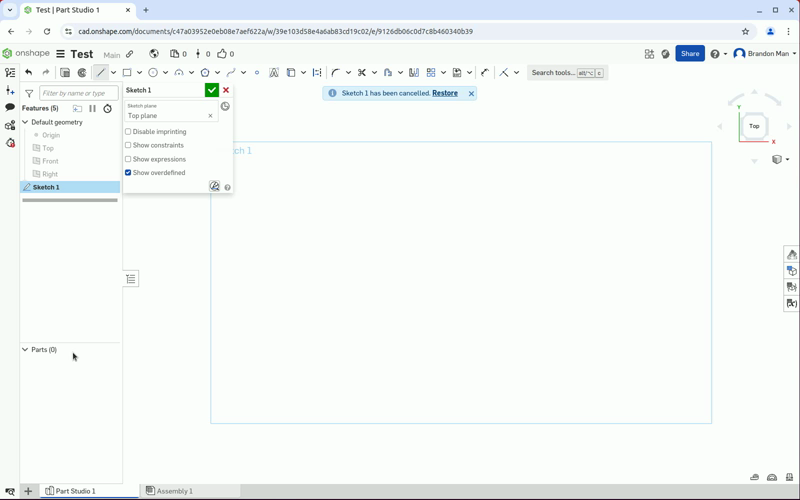
mouse_move(364, 340)
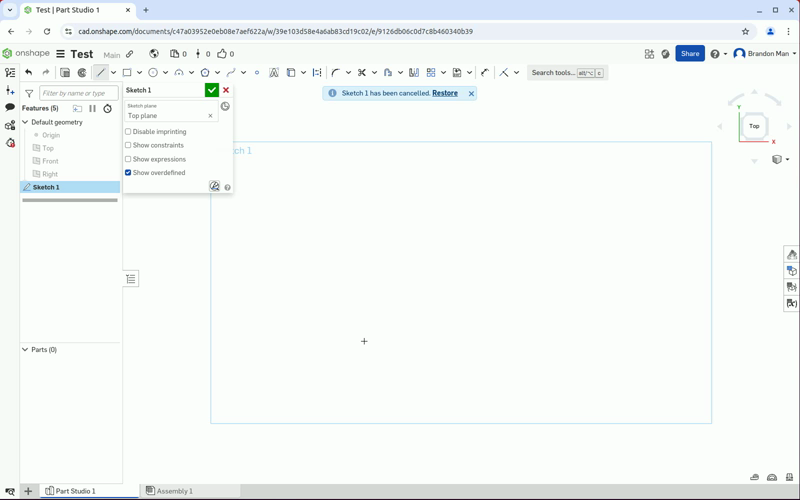
click(364, 340)
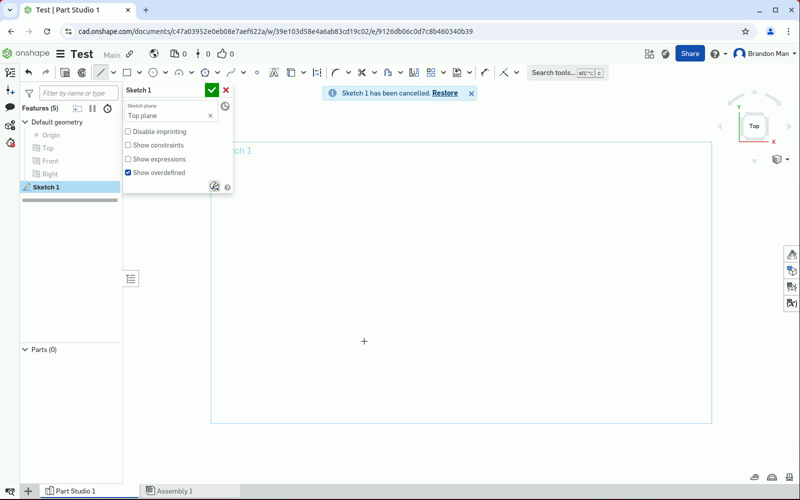
key_up(shift)
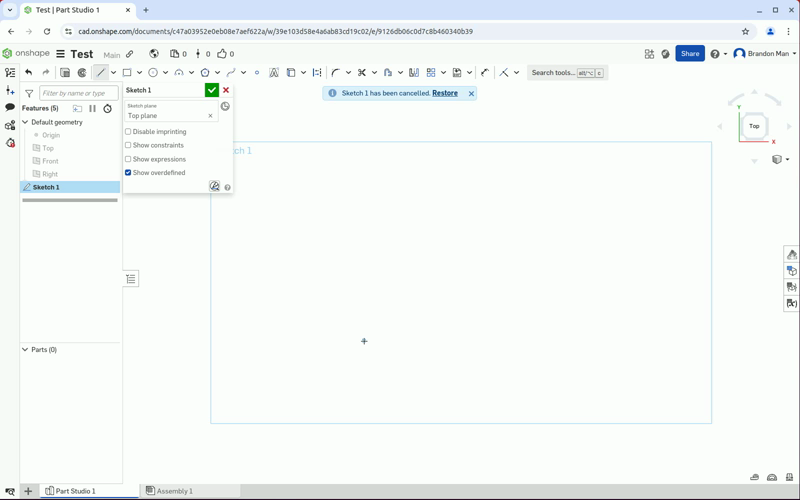
key_down(shift)
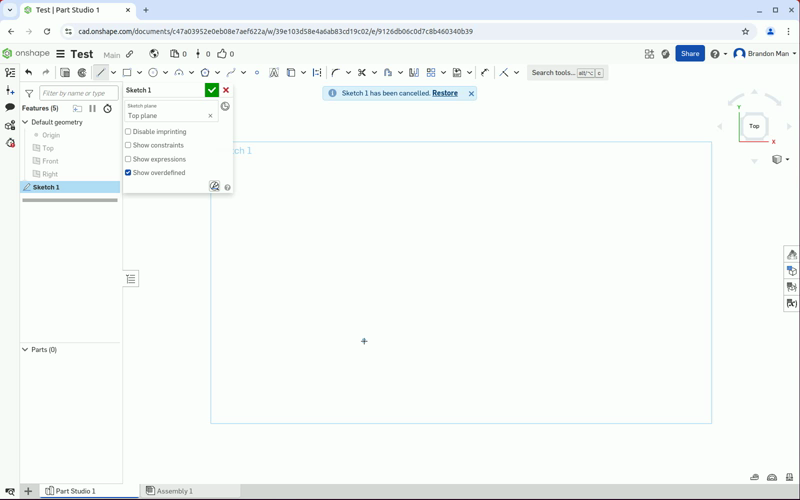
mouse_move(572, 340)
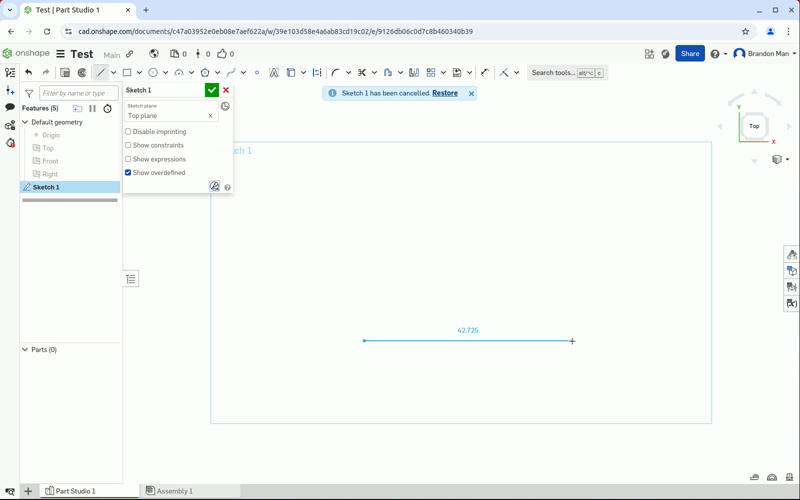
click(572, 340)
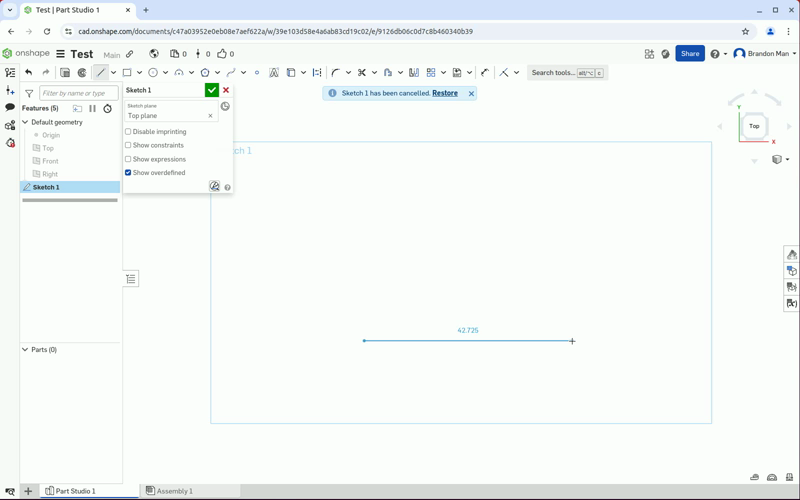
key_up(shift)
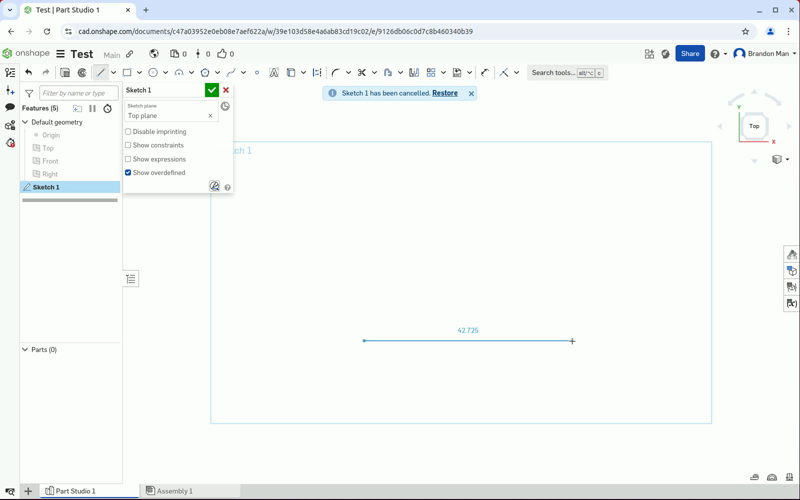
key_down(shift)
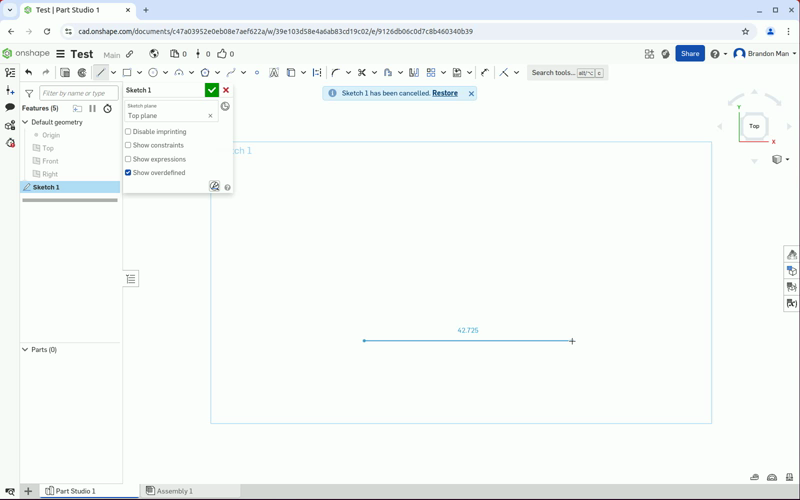
mouse_move(572, 209)
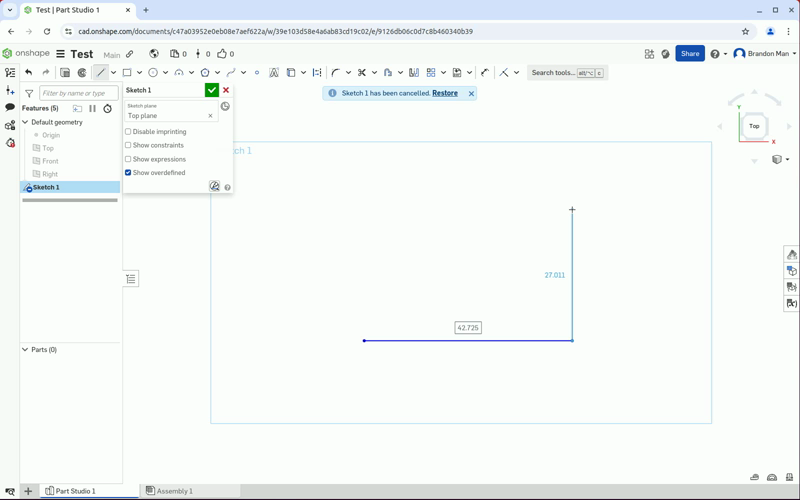
click(572, 209)
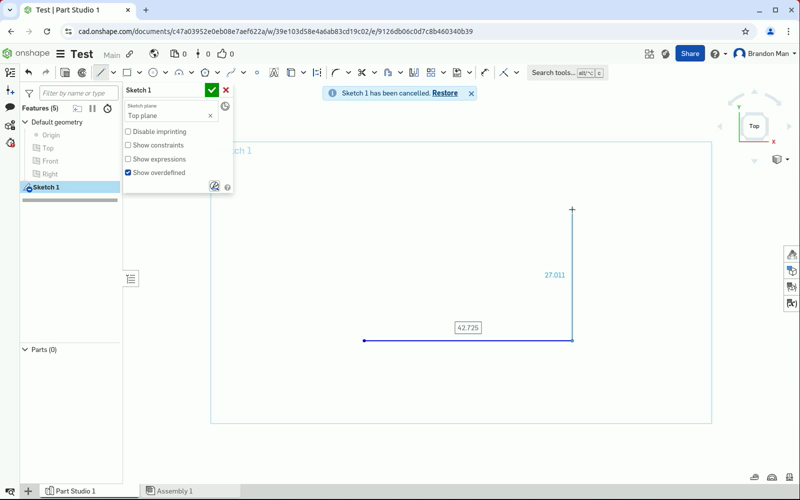
key_up(shift)
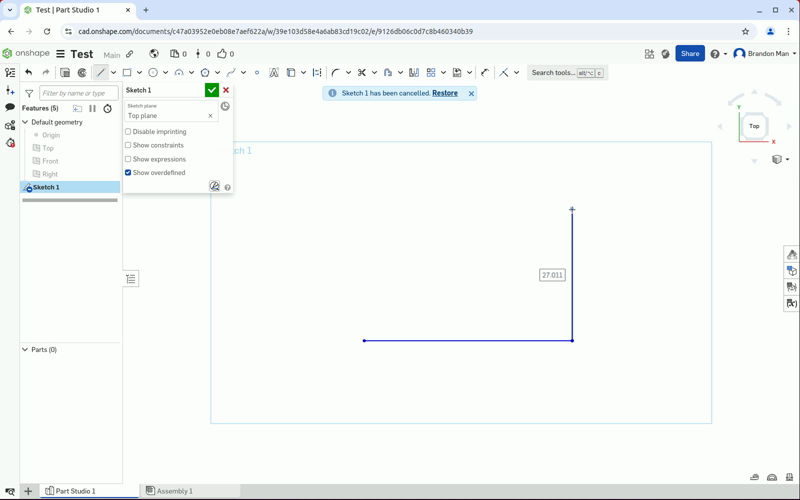
key_down(shift)
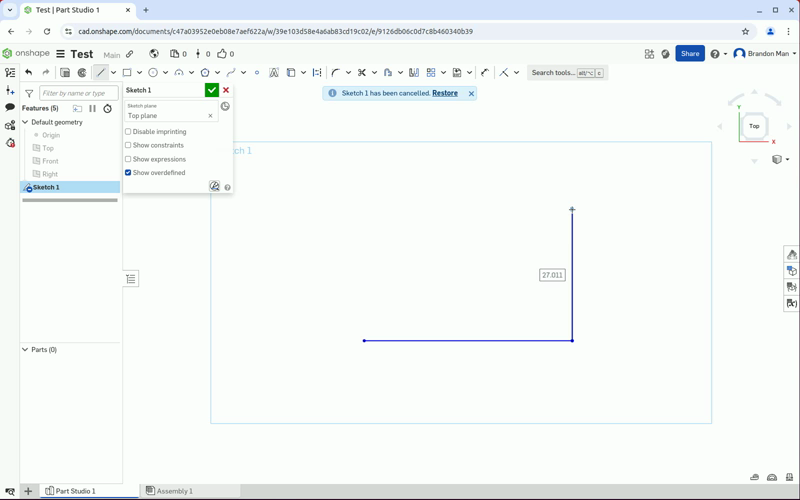
mouse_move(364, 209)
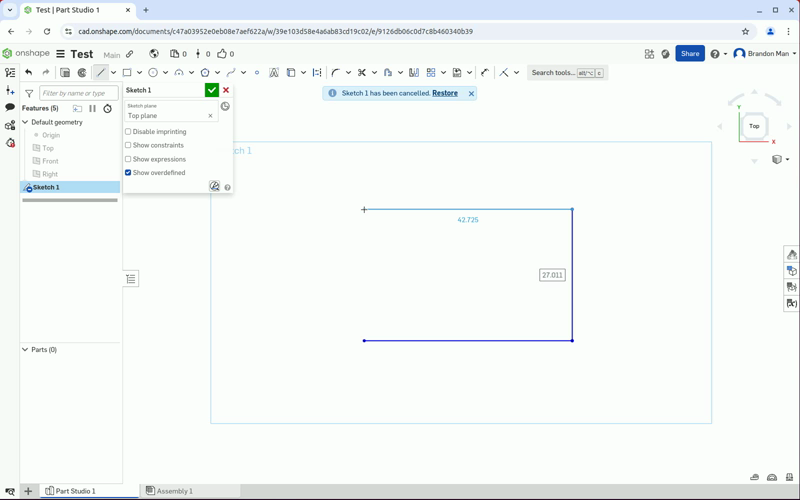
click(364, 209)
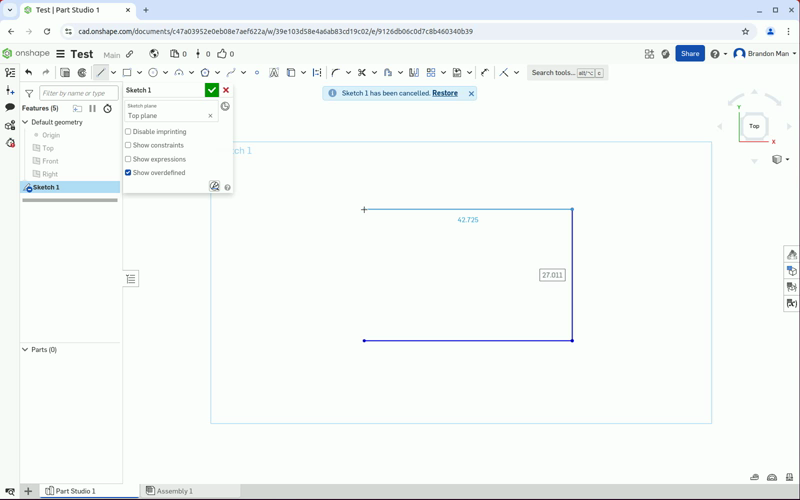
key_up(shift)
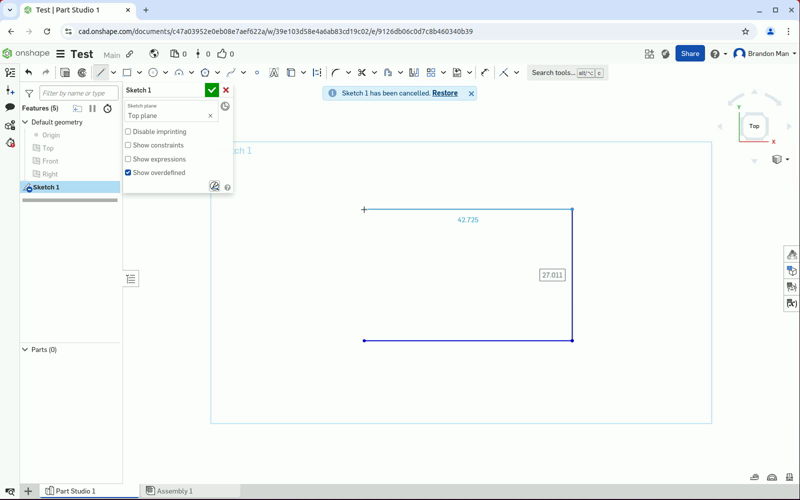
key_down(shift)
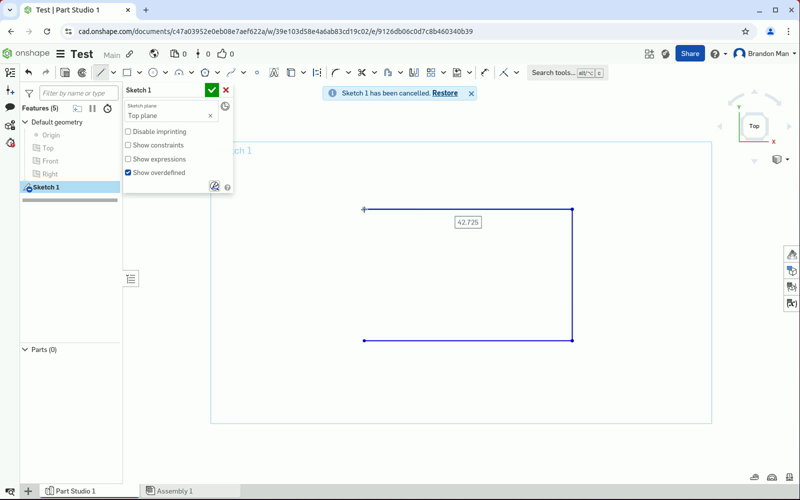
mouse_move(364, 340)
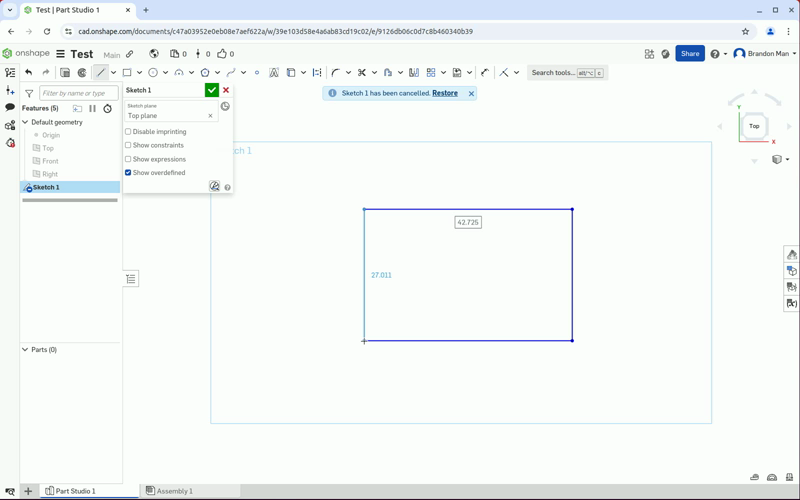
key_up(shift)
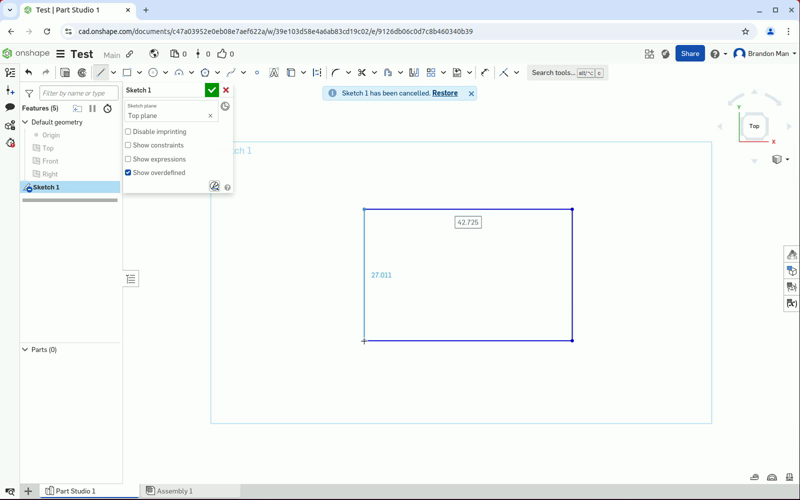
click(364, 340)
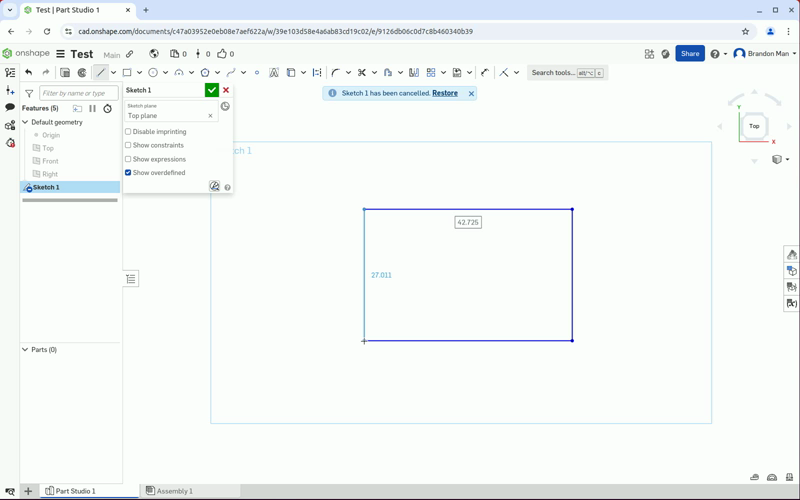
key(esc)
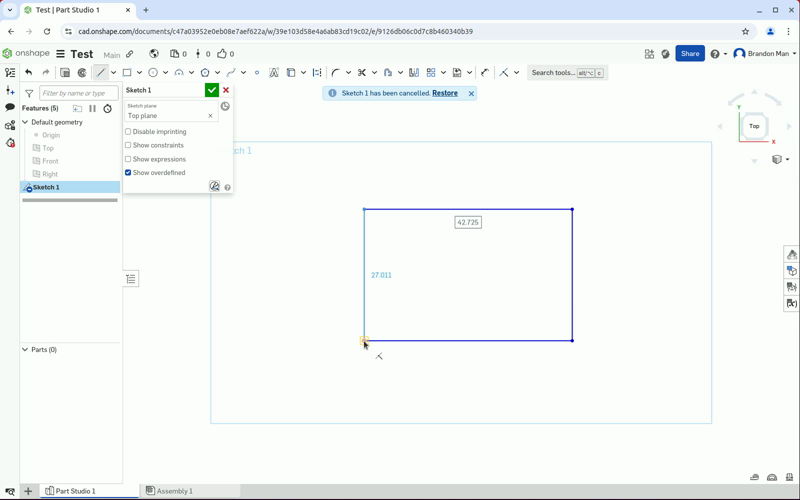
mouse_move(423, 288)
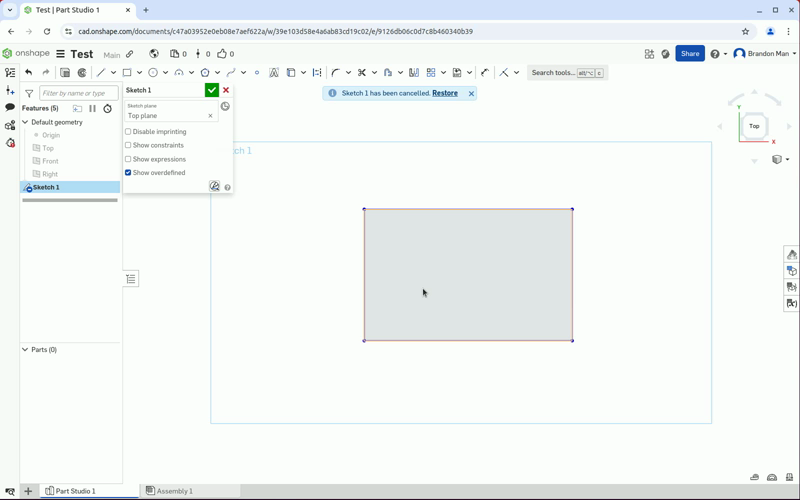
click(423, 288)
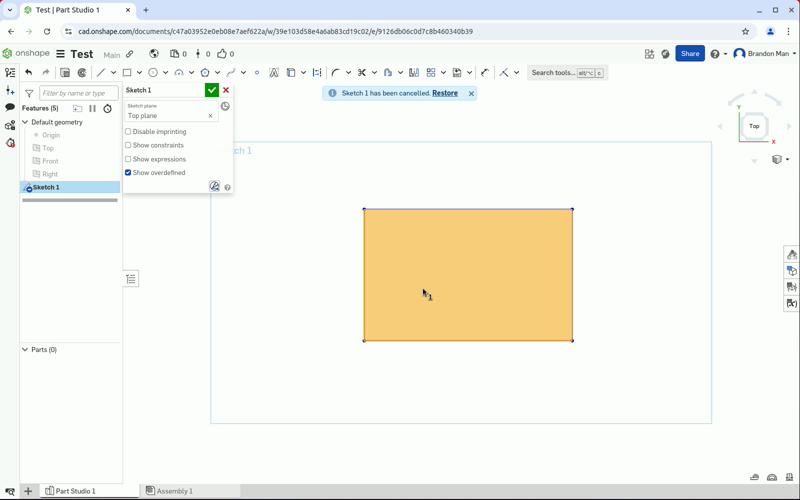
mouse_move(73, 352)
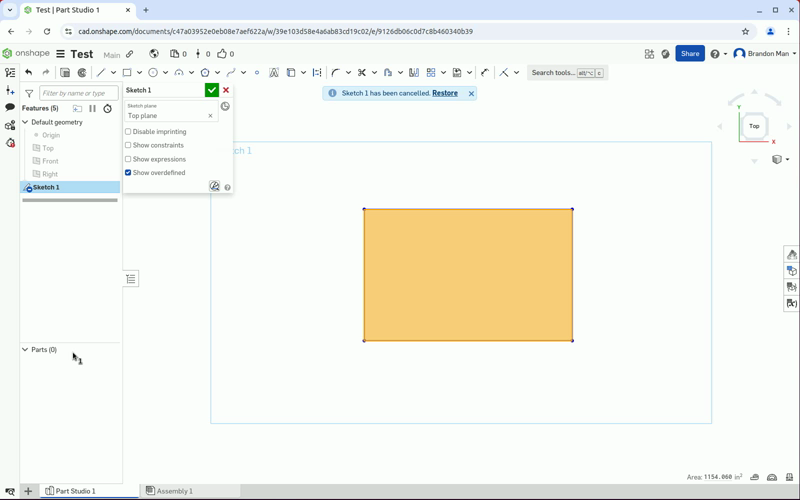
key(shift+y)
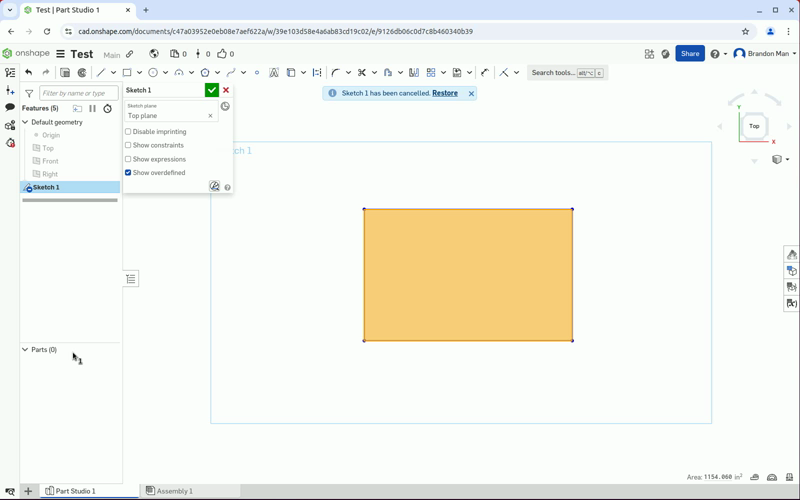
key(shift+e)
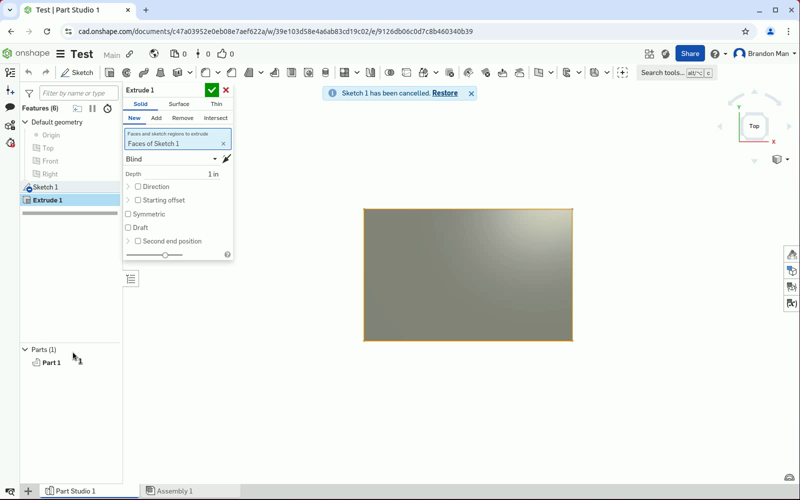
mouse_move(143, 106)
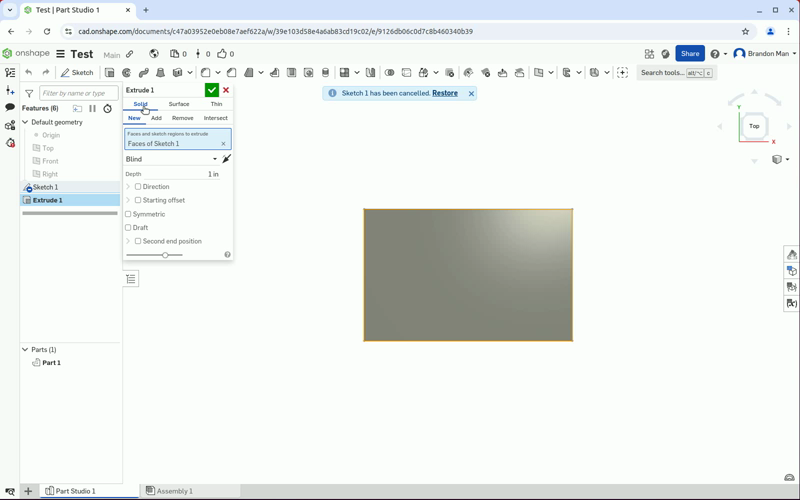
click(143, 106)
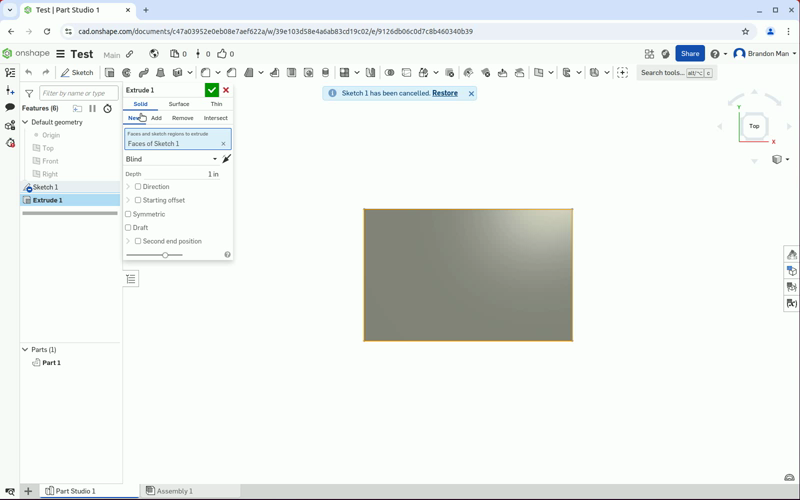
mouse_move(137, 120)
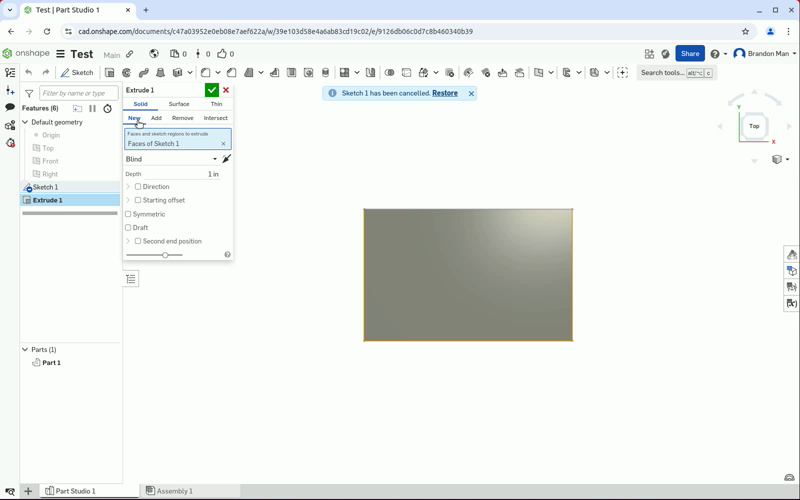
click(137, 120)
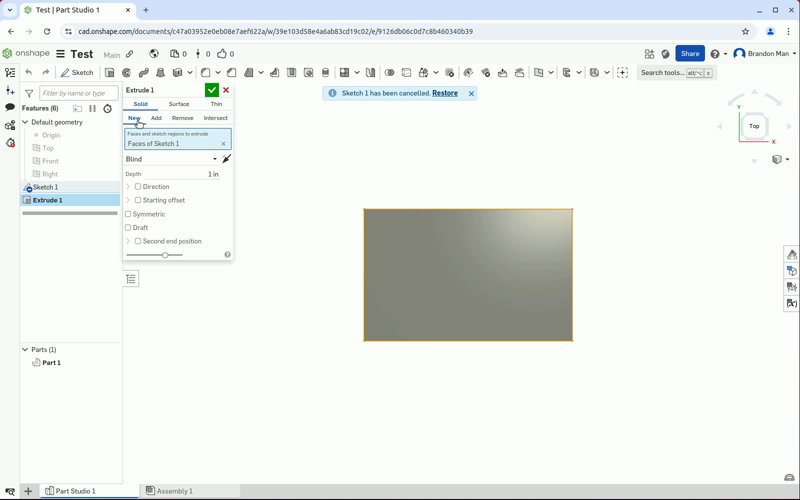
key(tab, 4)
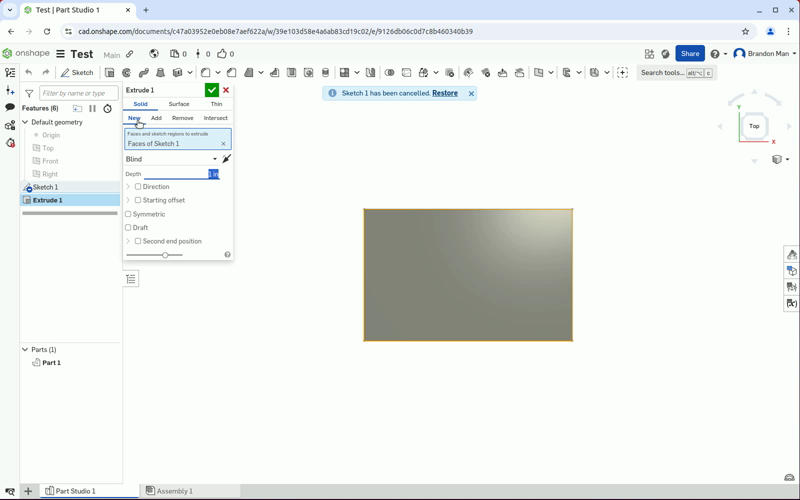
text(4.574)
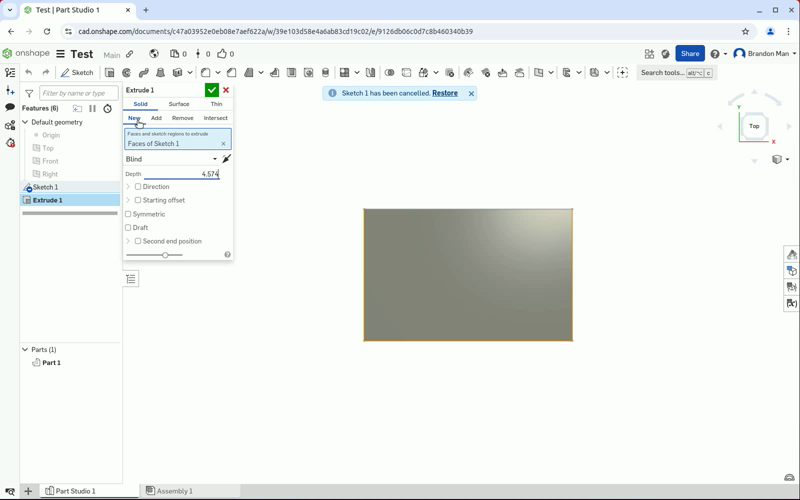
key(enter)
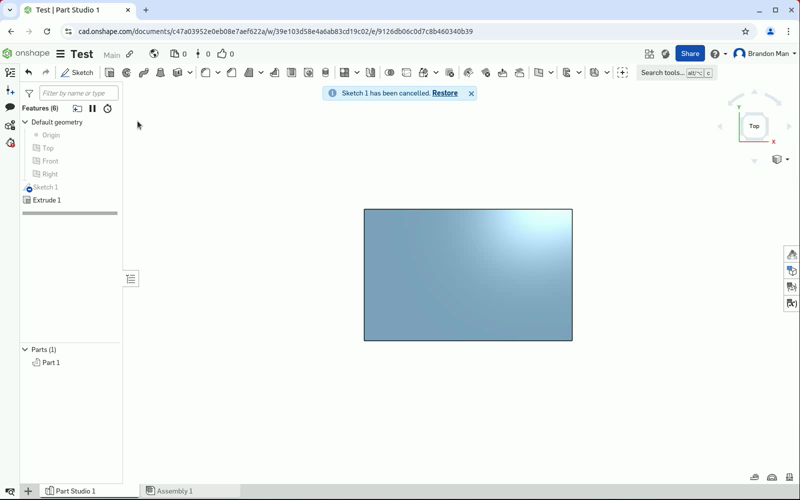
key(shift+h)
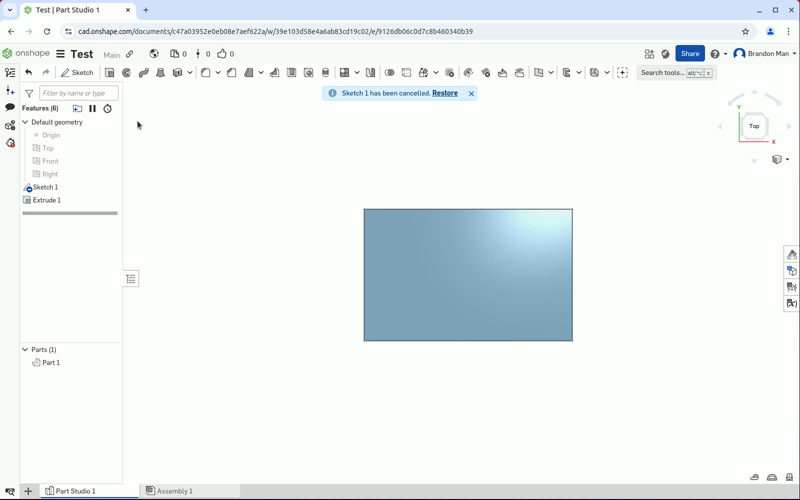
key(shift+h)
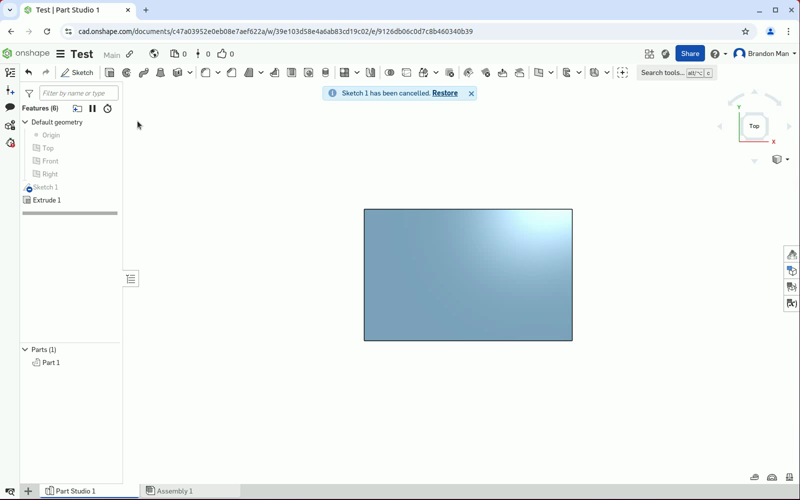
mouse_move(73, 189)
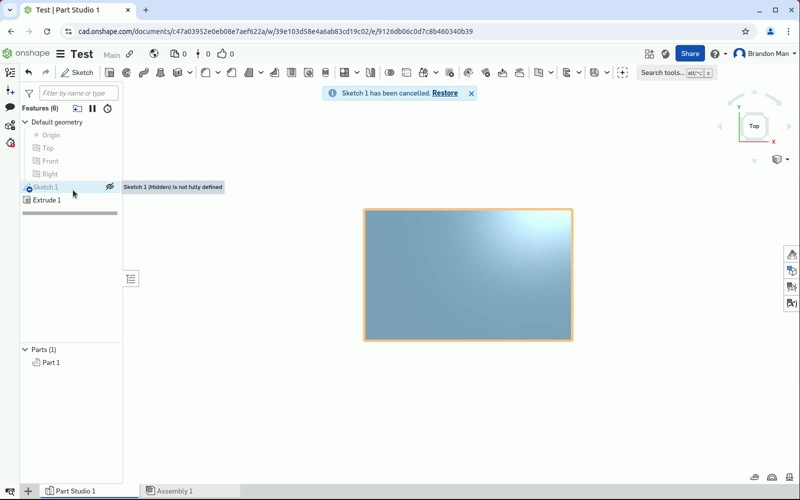
click(73, 189)
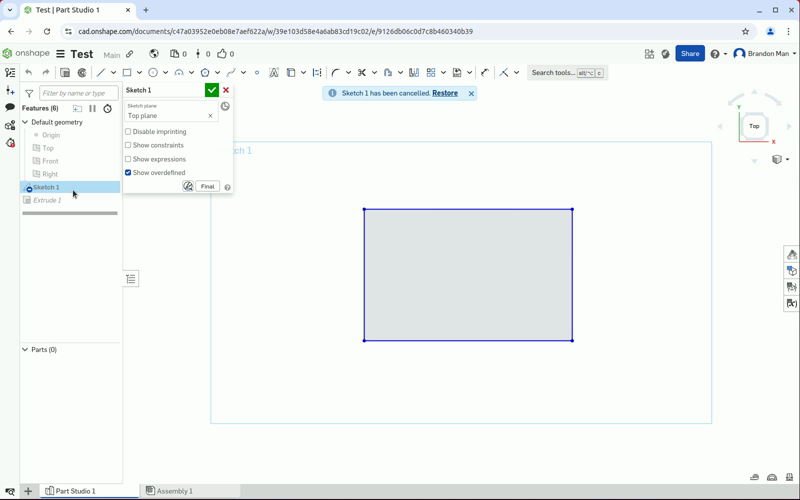
mouse_move(229, 92)
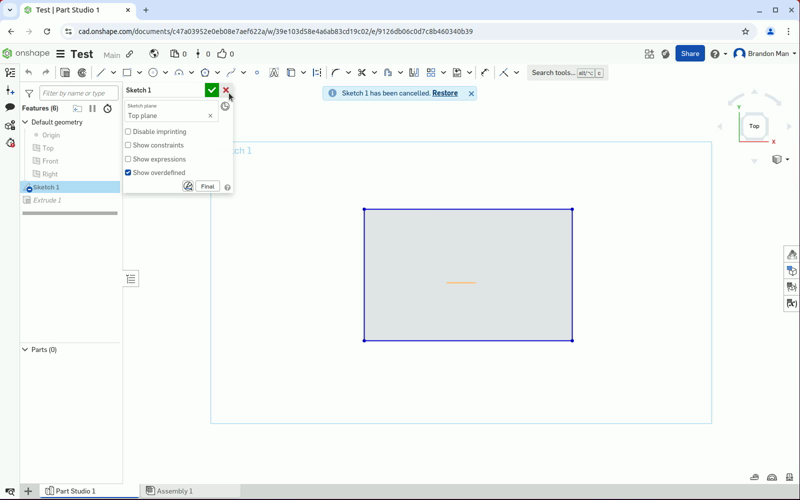
click(229, 92)
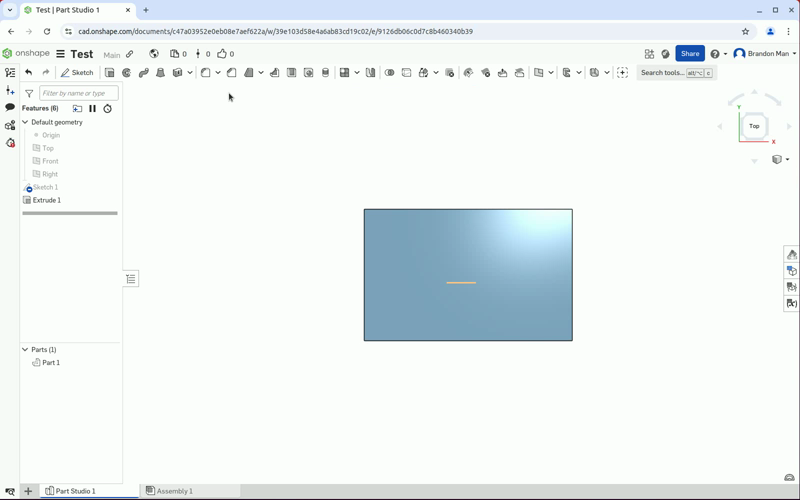
mouse_move(541, 75)
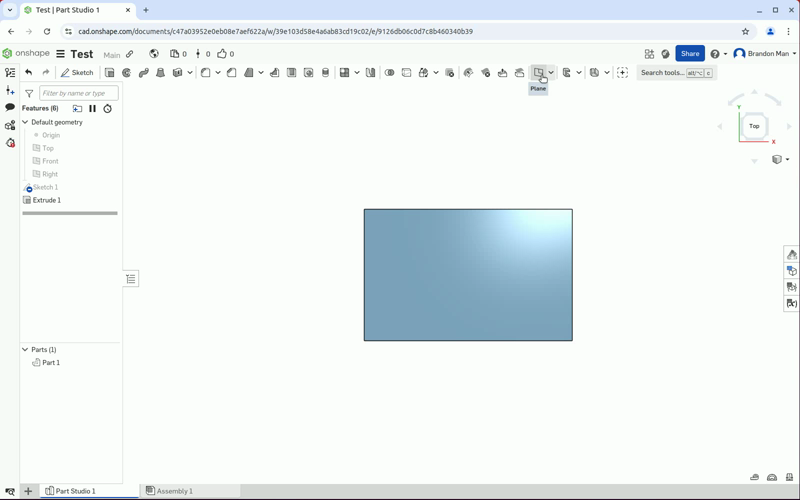
click(541, 75)
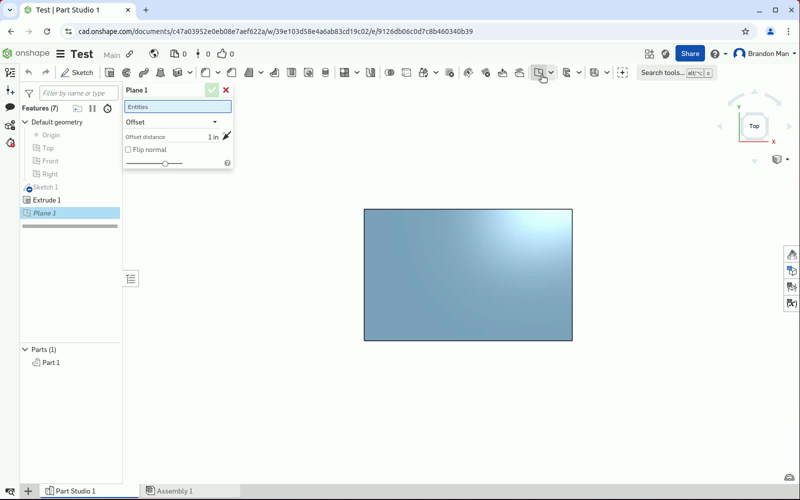
mouse_move(73, 150)
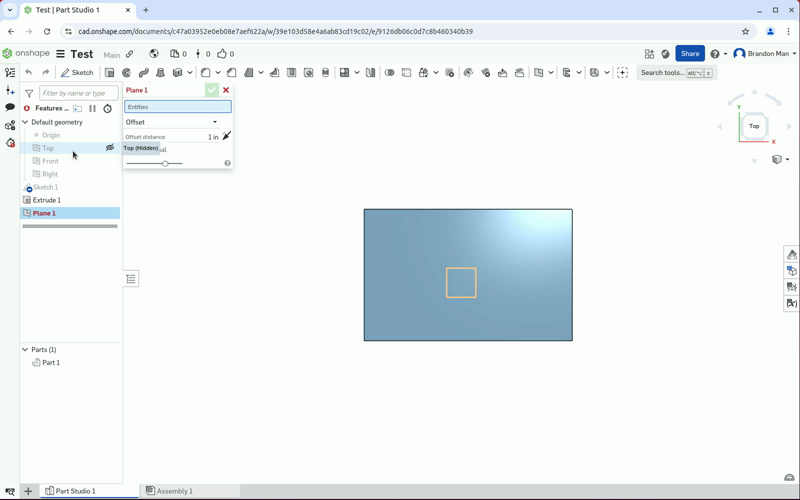
click(73, 150)
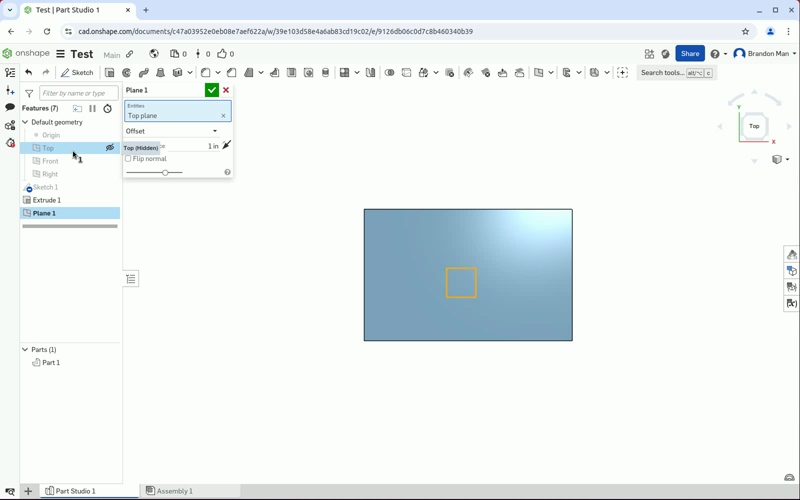
key(tab, 2)
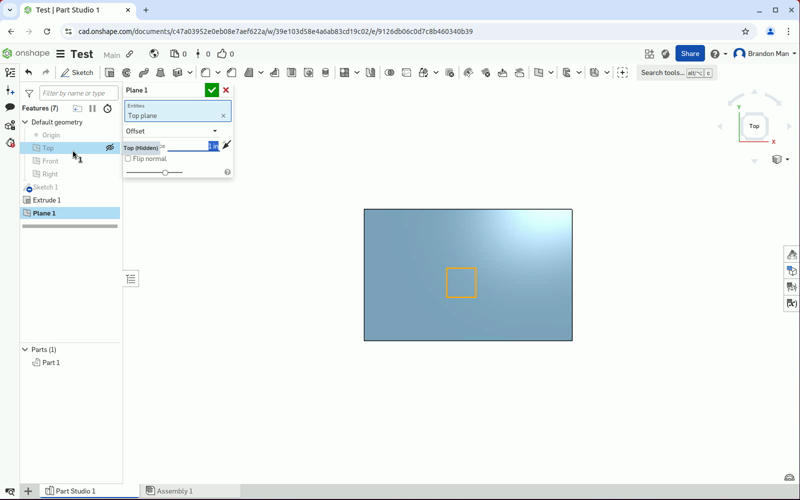
text(4.56)
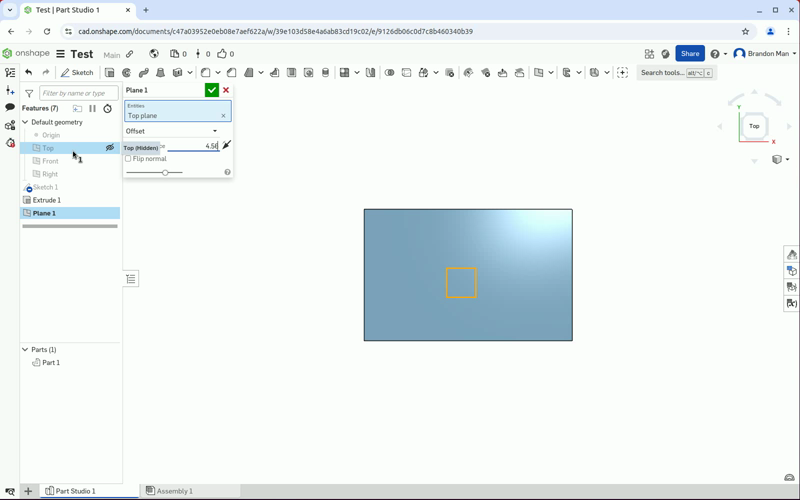
key(enter, 2)
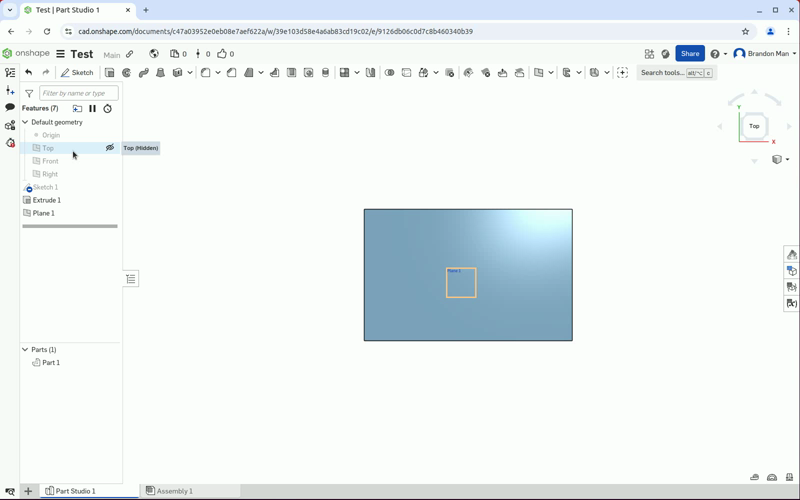
key(shift+s)
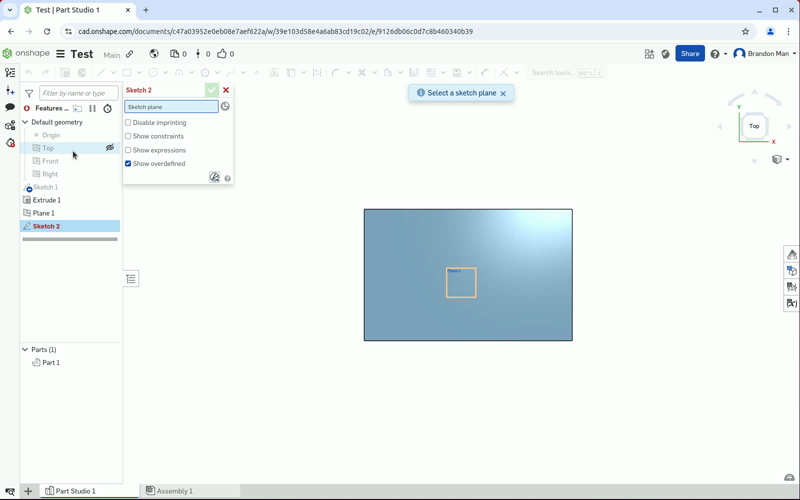
mouse_move(73, 215)
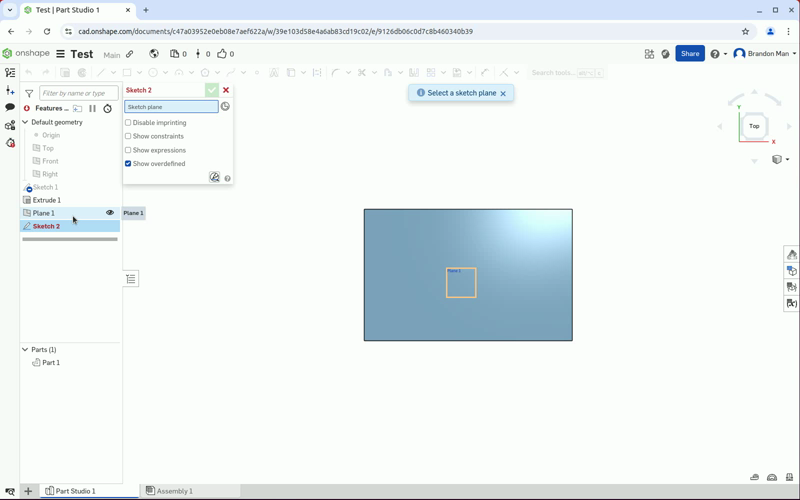
click(73, 215)
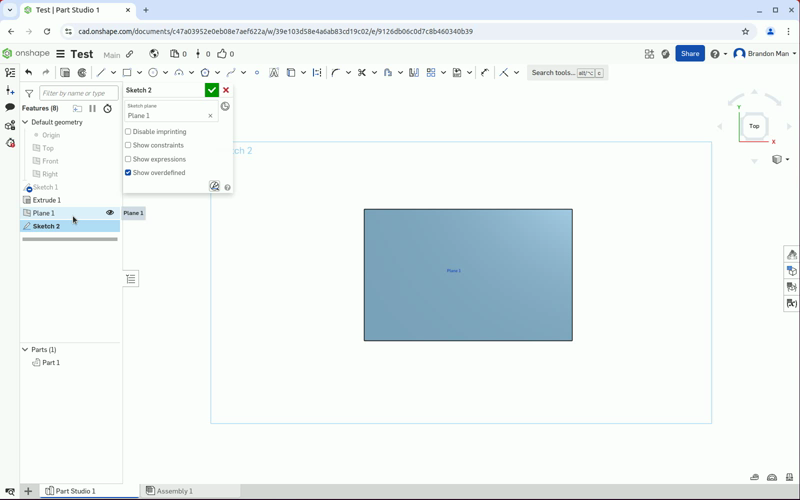
mouse_move(73, 352)
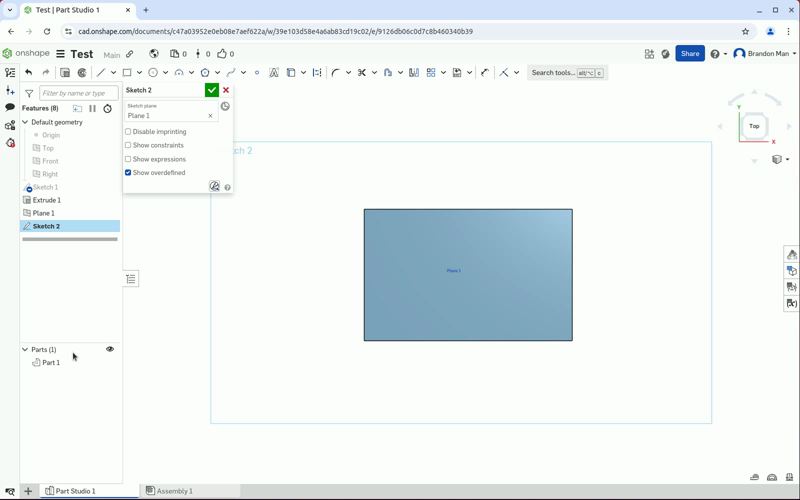
key(y)
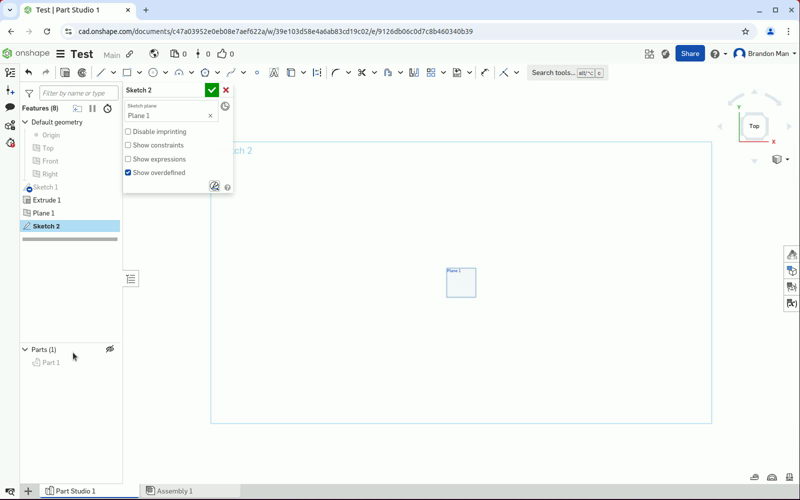
key(l)
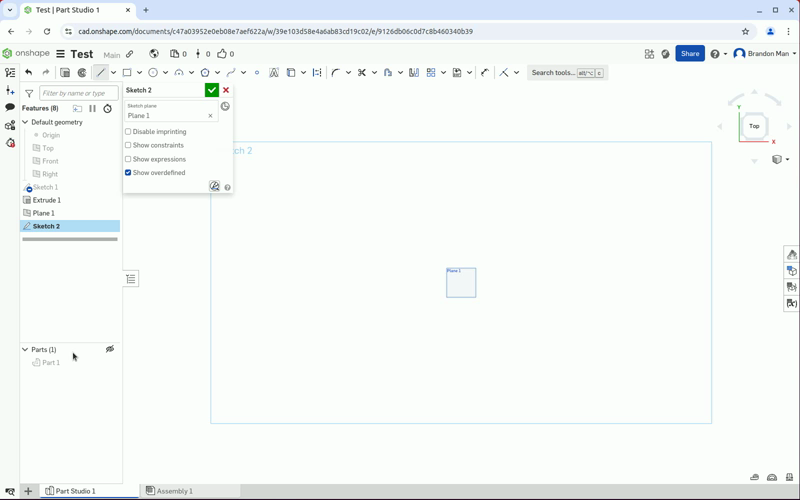
key_down(shift)
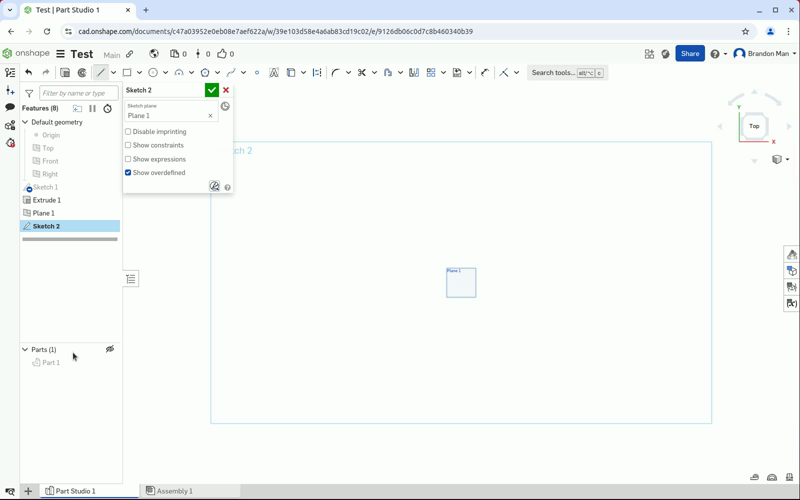
mouse_move(395, 311)
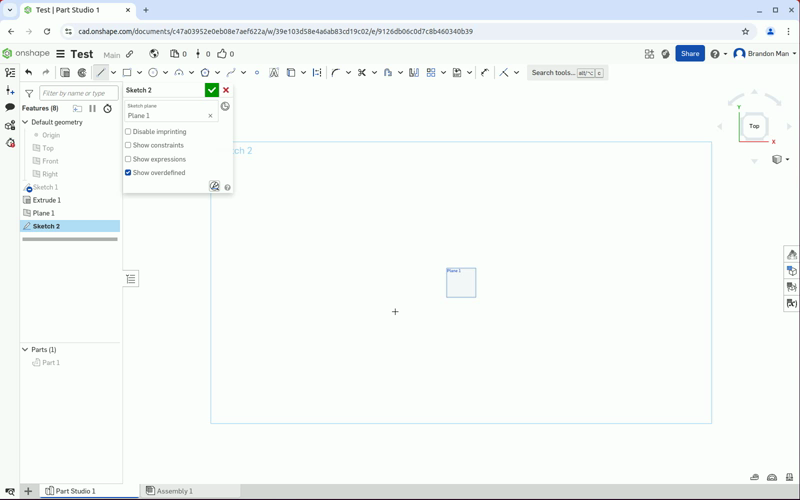
click(395, 311)
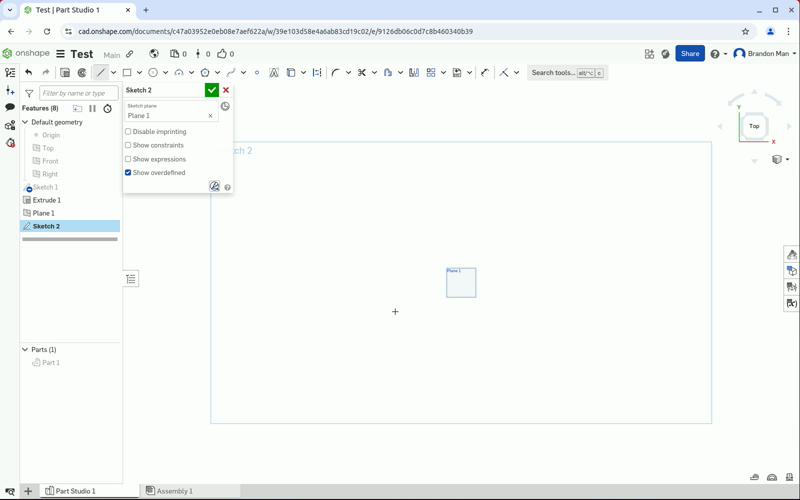
key_up(shift)
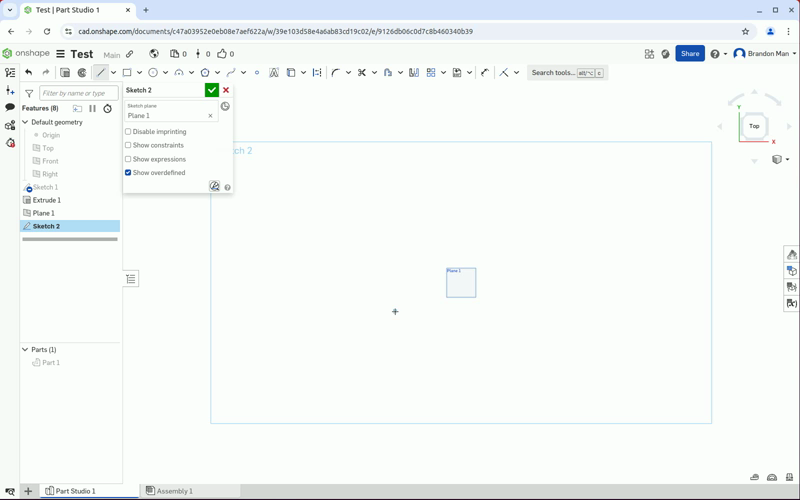
key_down(shift)
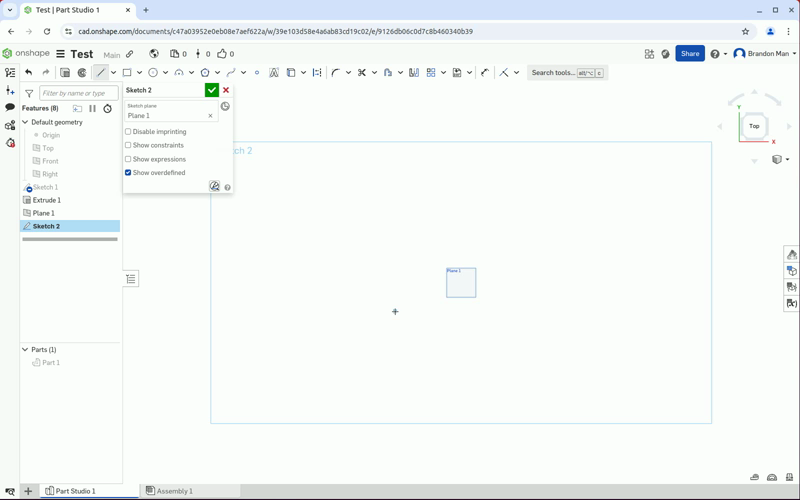
mouse_move(546, 311)
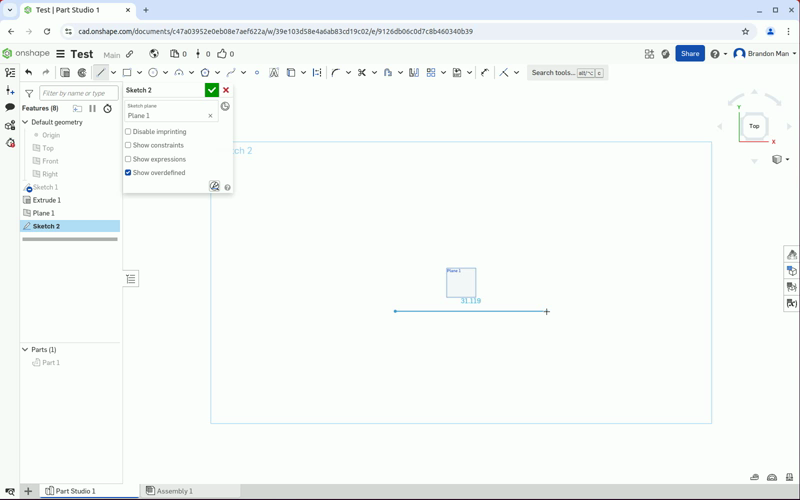
click(546, 311)
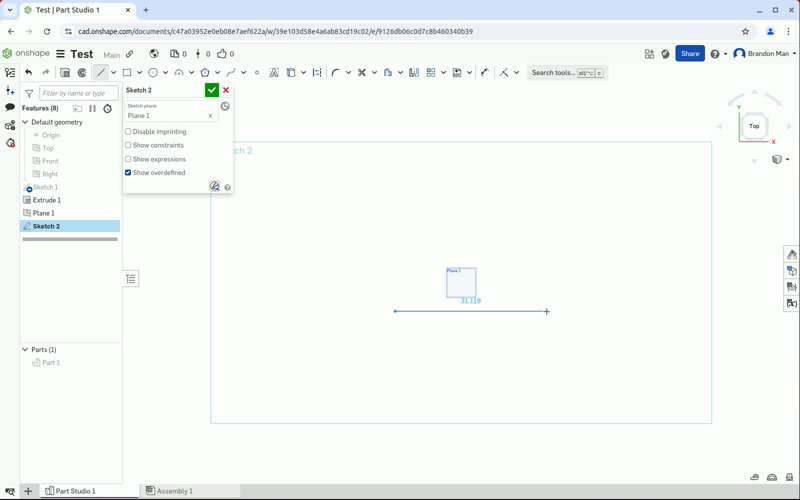
key_up(shift)
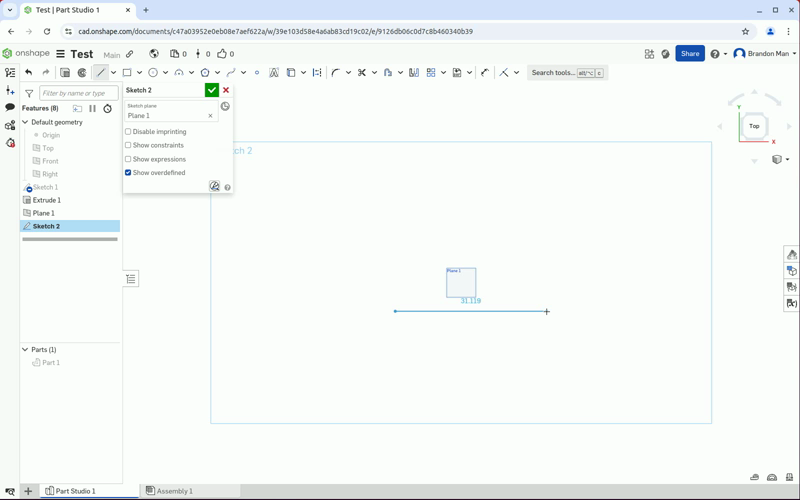
key_down(shift)
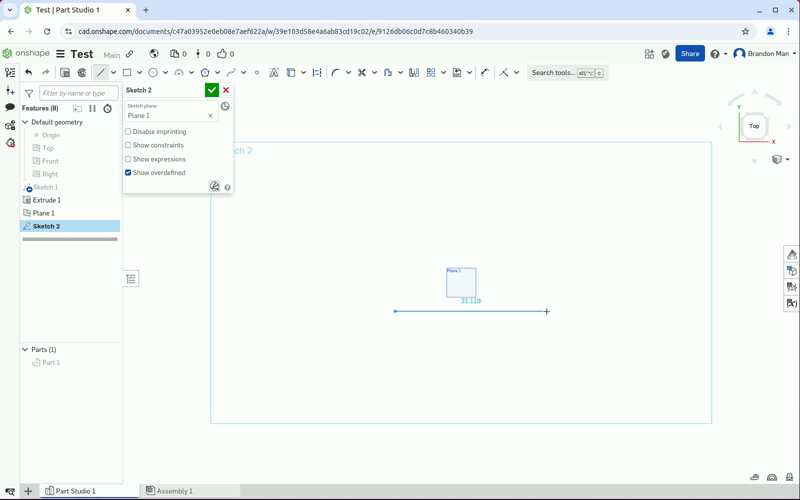
mouse_move(546, 237)
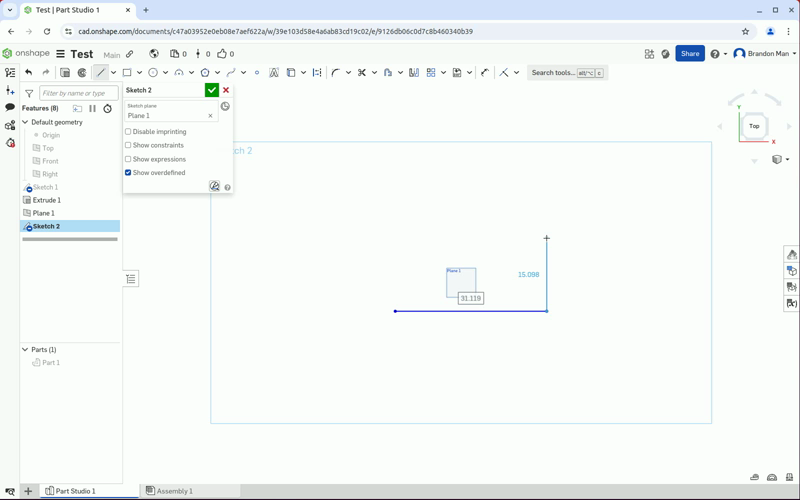
click(546, 237)
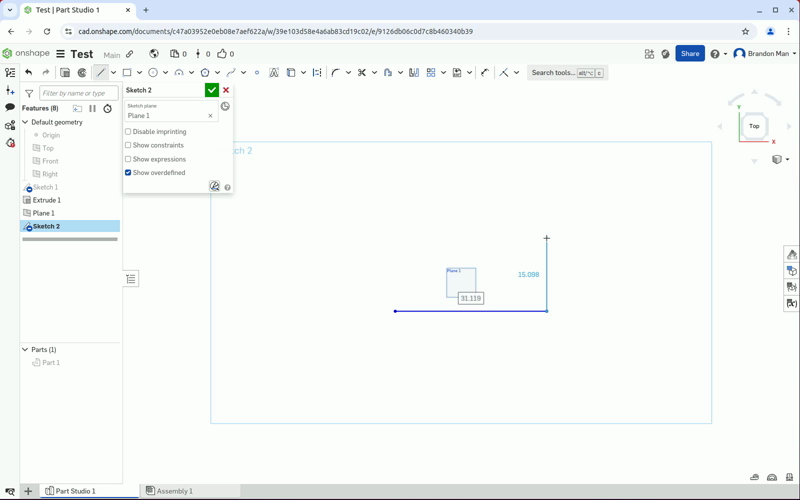
key_up(shift)
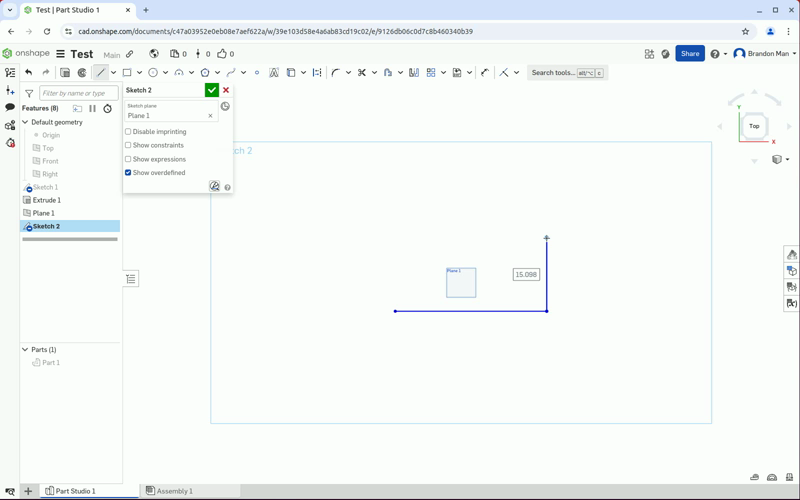
key_down(shift)
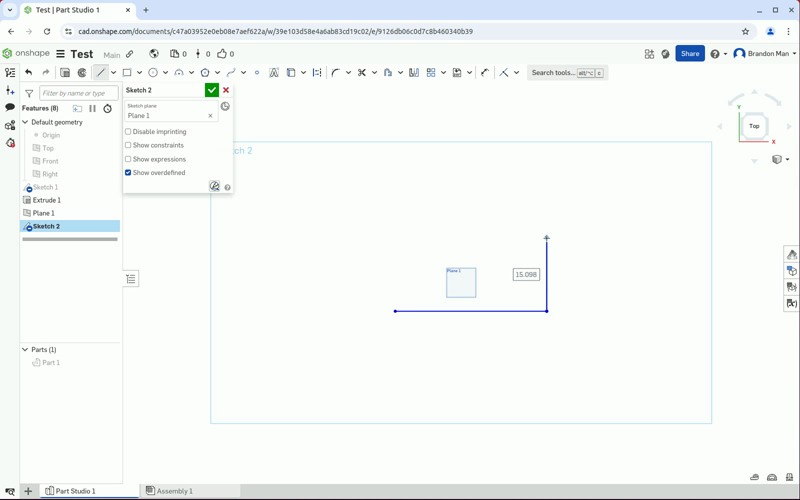
mouse_move(395, 237)
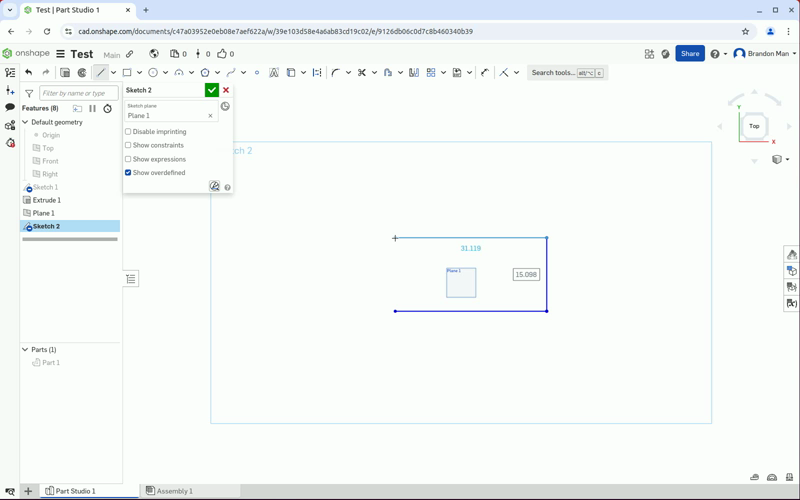
click(395, 237)
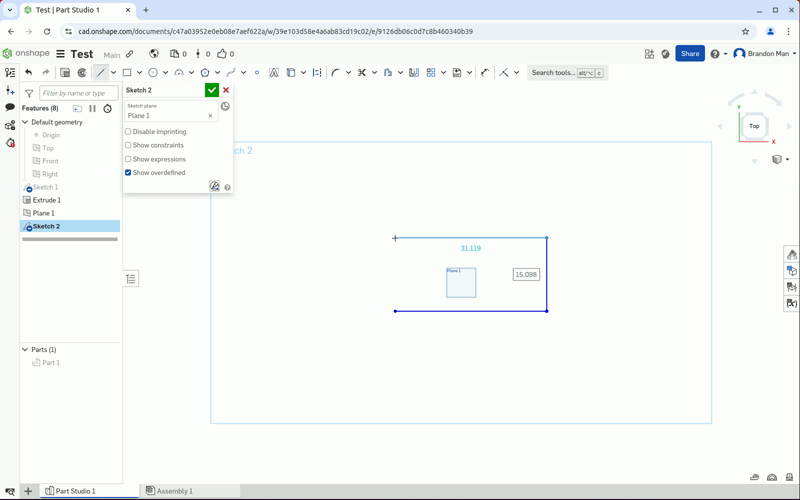
key_up(shift)
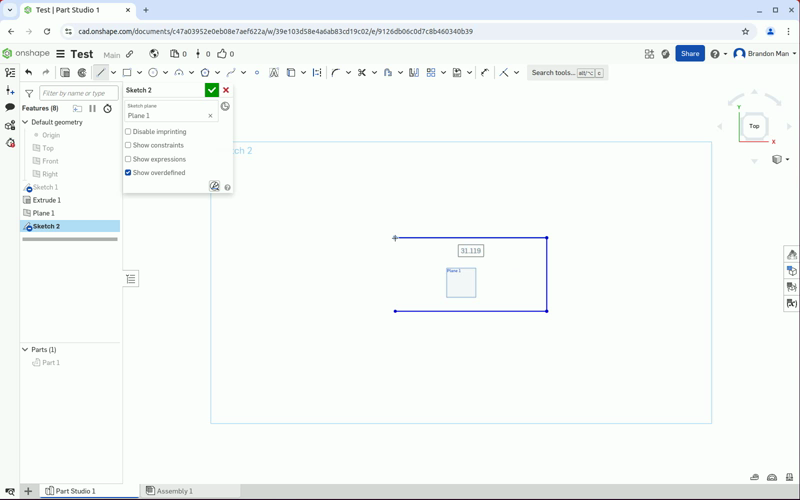
key_down(shift)
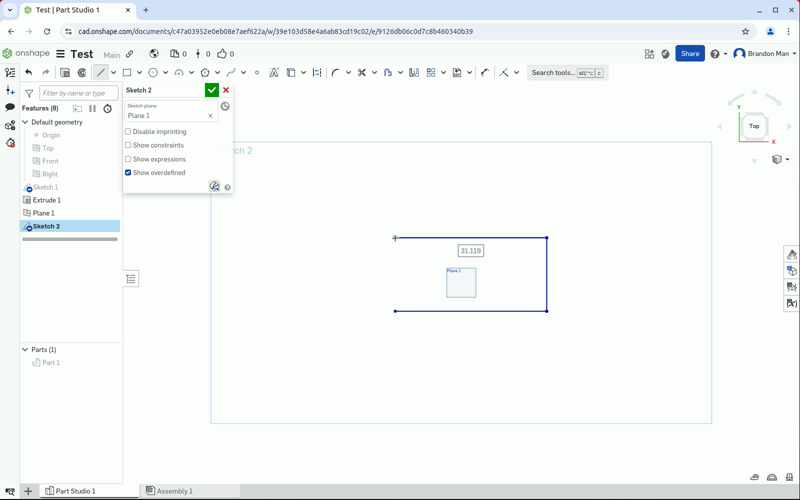
mouse_move(395, 311)
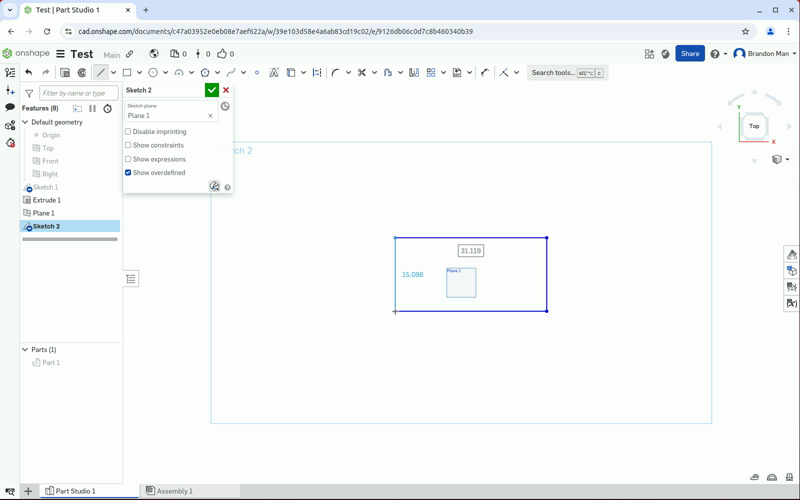
key_up(shift)
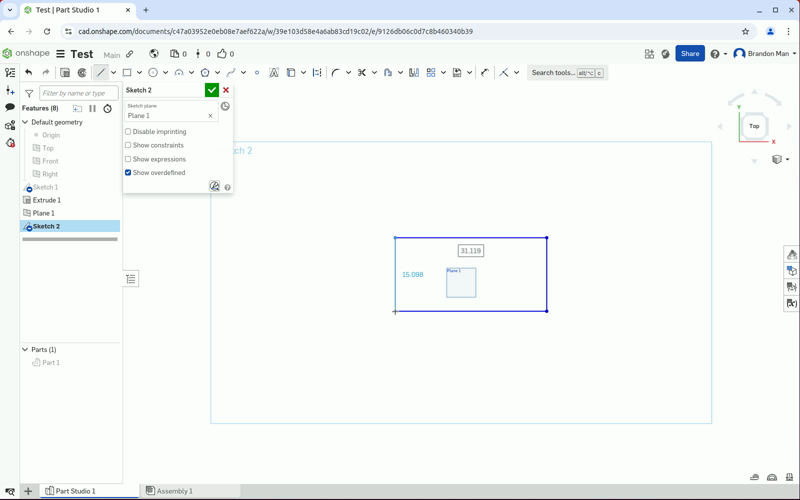
click(395, 311)
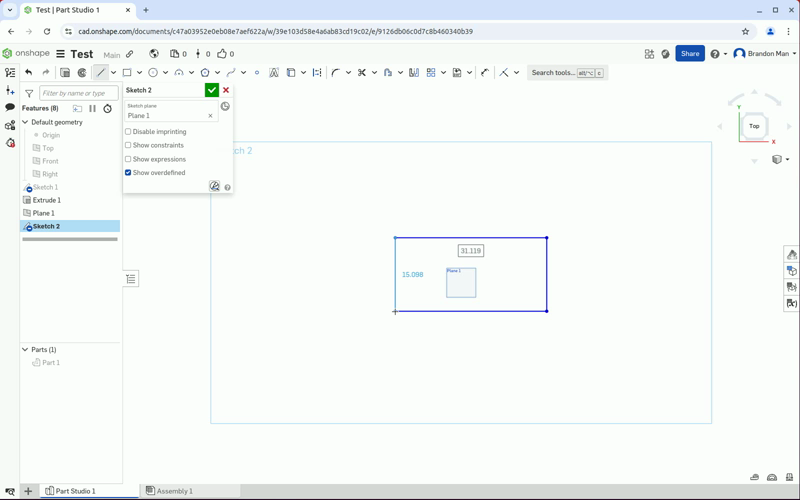
key(esc)
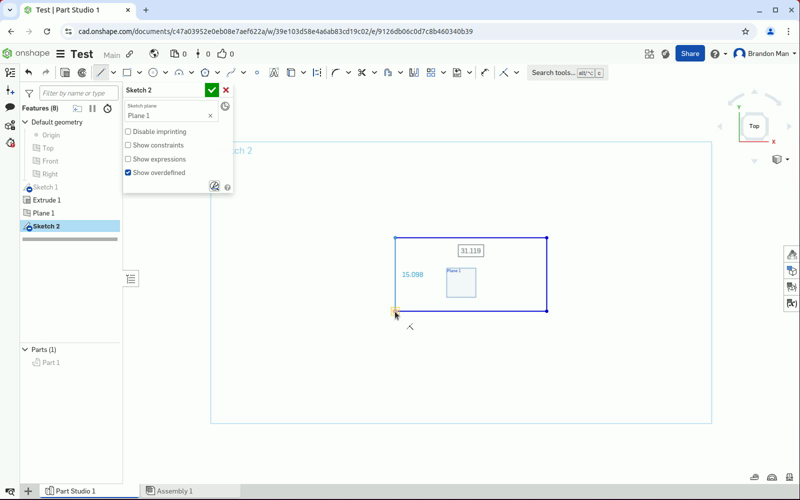
mouse_move(441, 274)
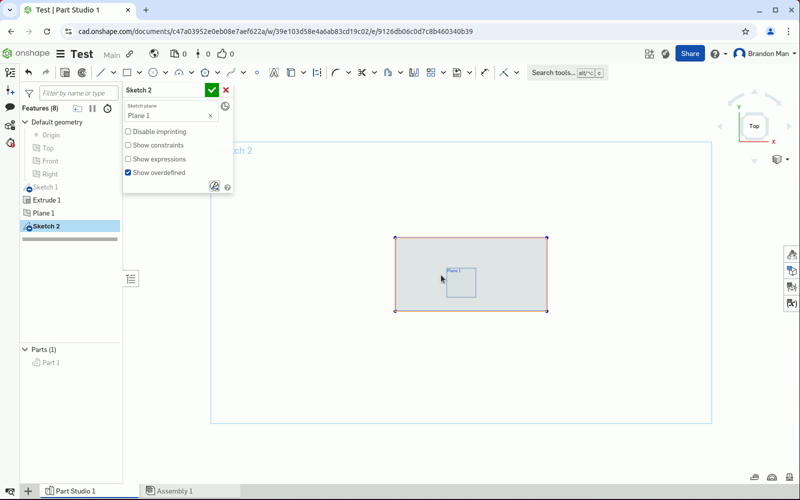
click(441, 274)
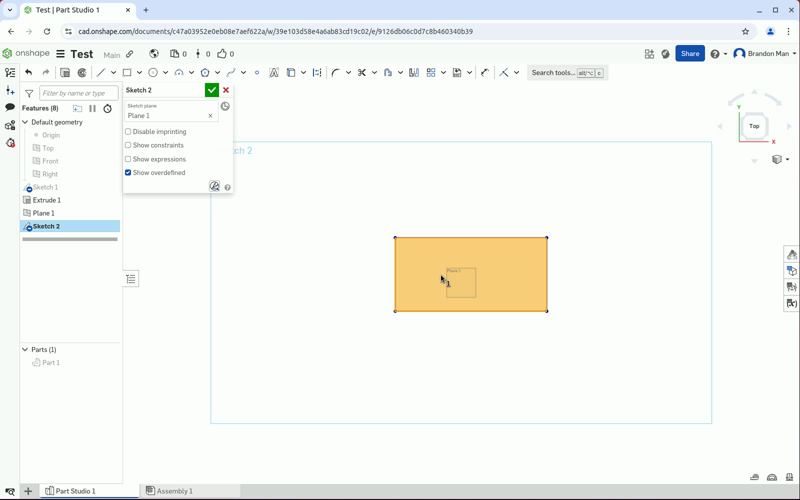
mouse_move(73, 352)
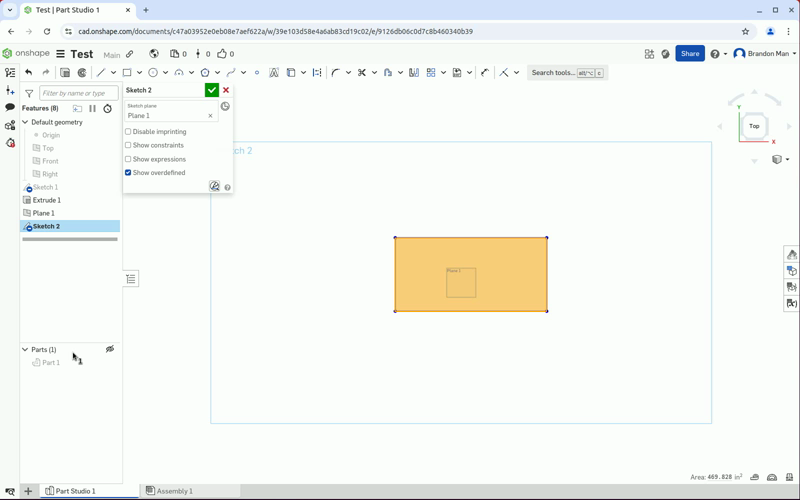
key(shift+y)
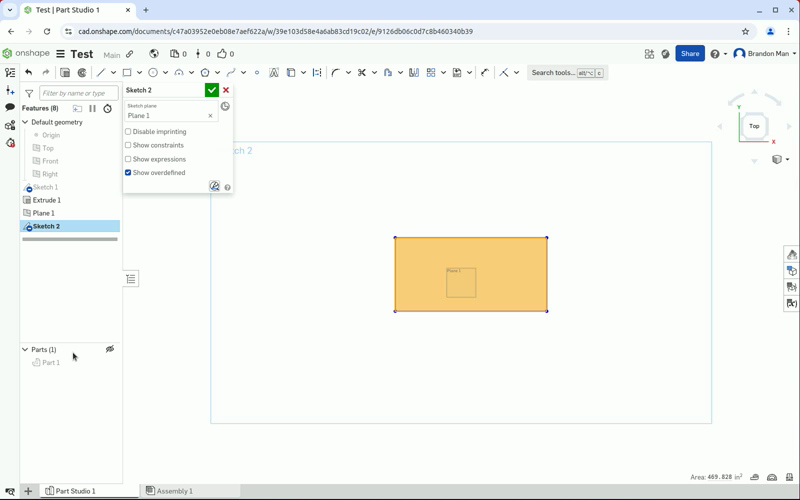
key(shift+e)
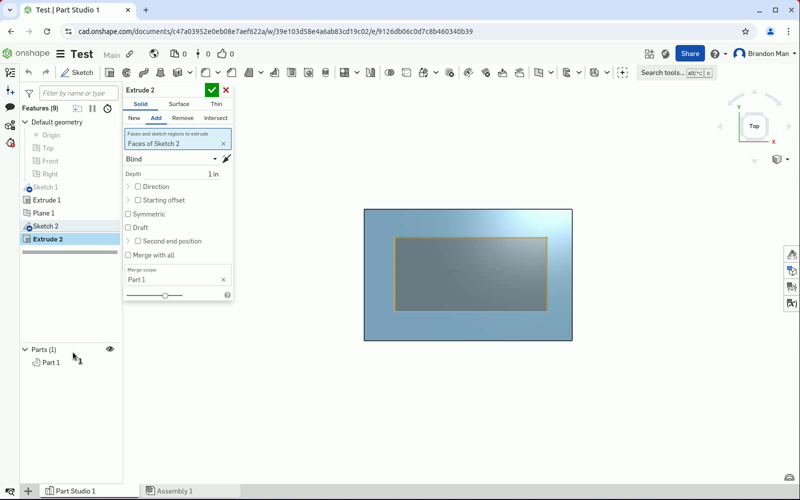
mouse_move(143, 106)
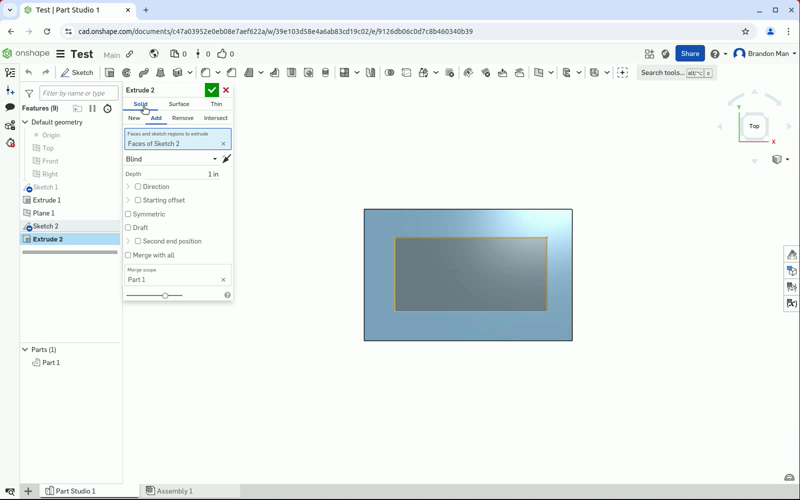
click(143, 106)
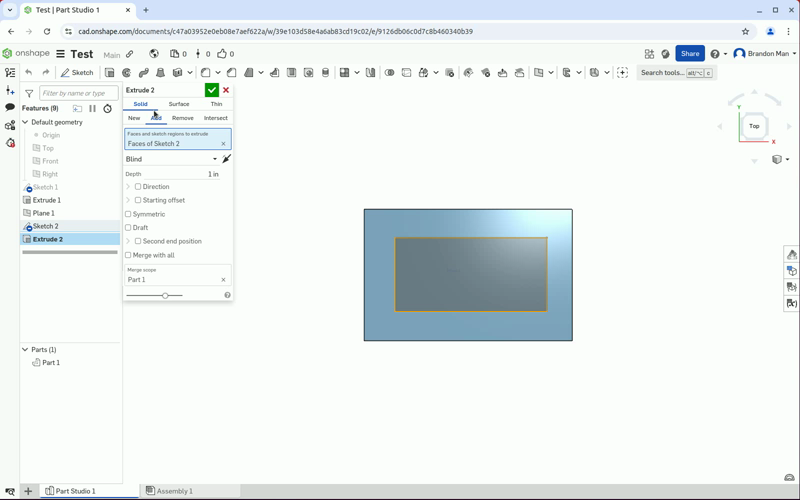
mouse_move(186, 120)
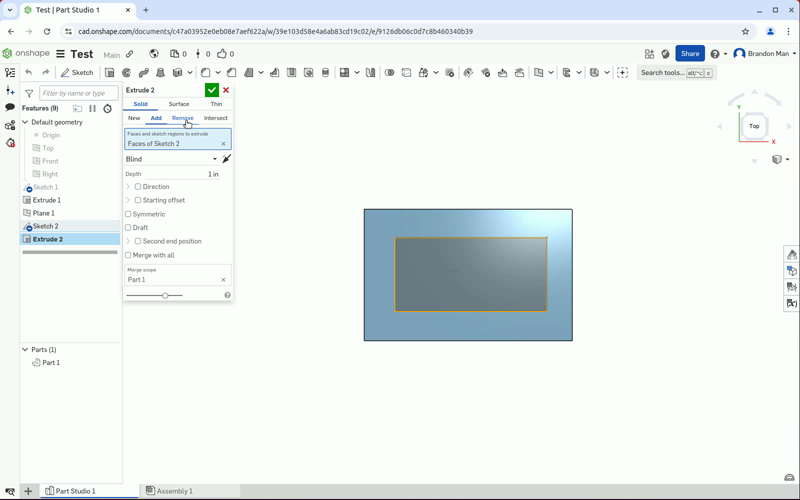
click(186, 120)
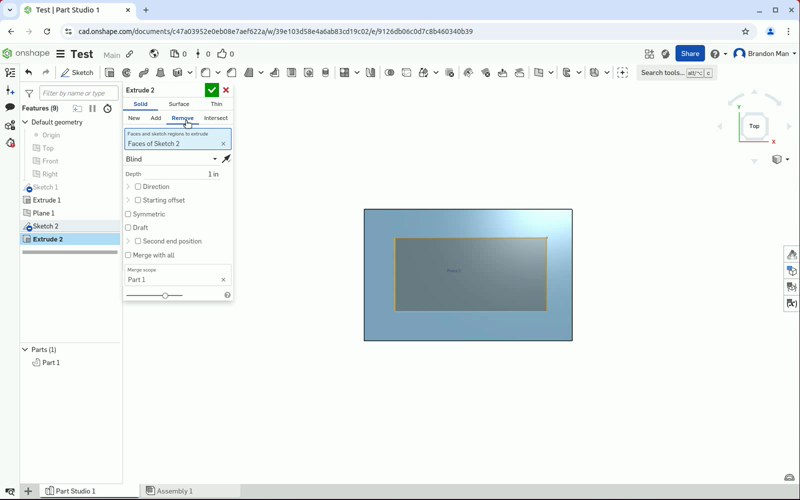
key(tab, 4)
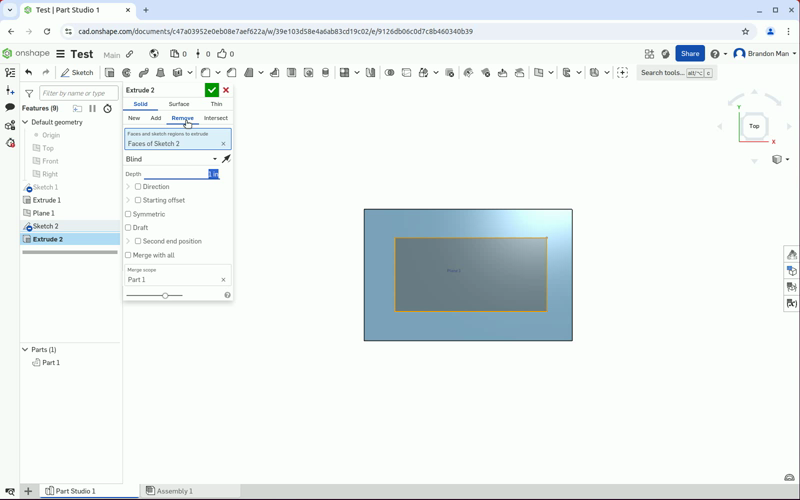
text(10.11)
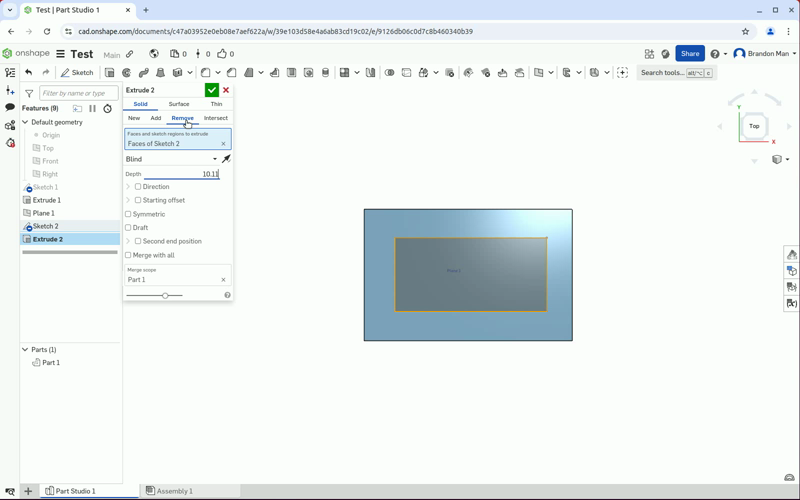
key(tab, 6)
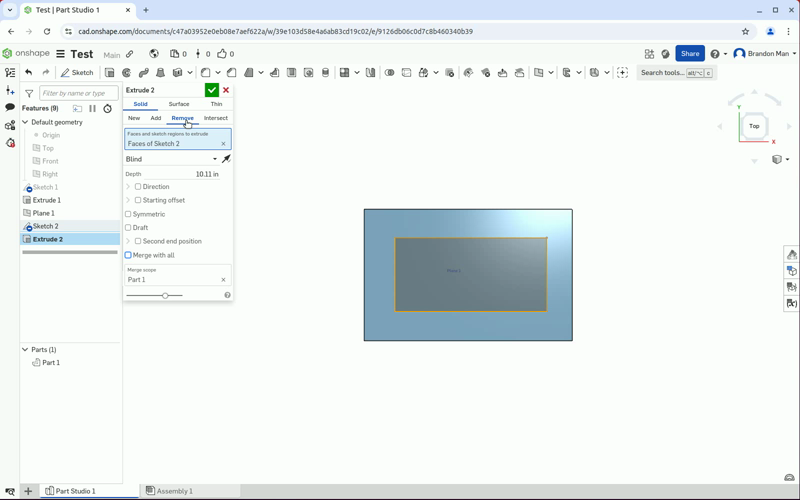
key(space)
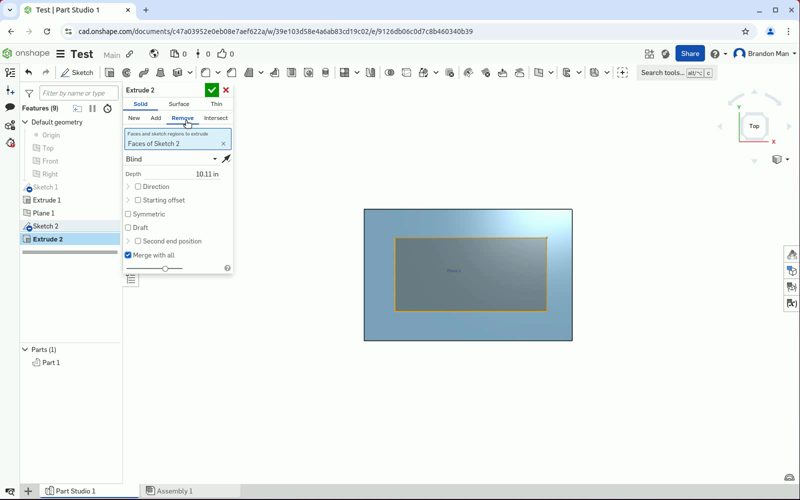
key(enter)
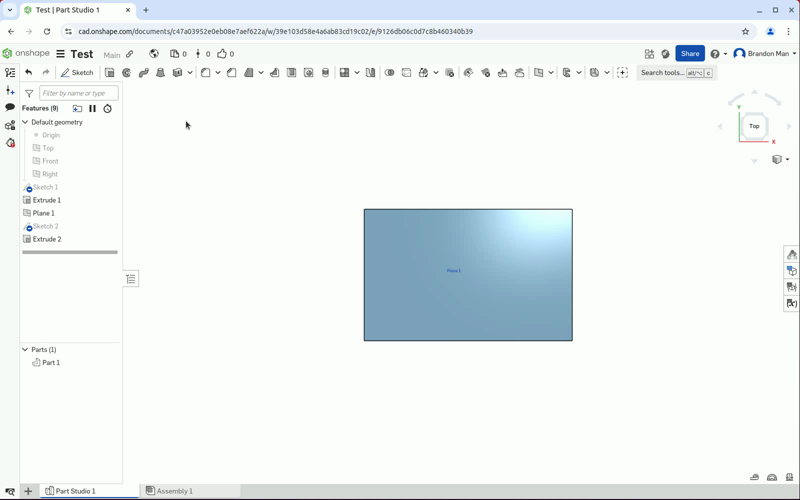
key(shift+h)
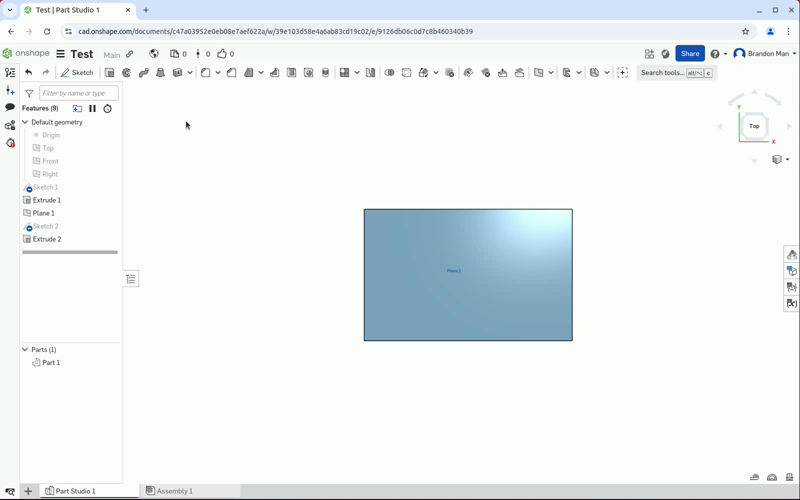
key(shift+h)
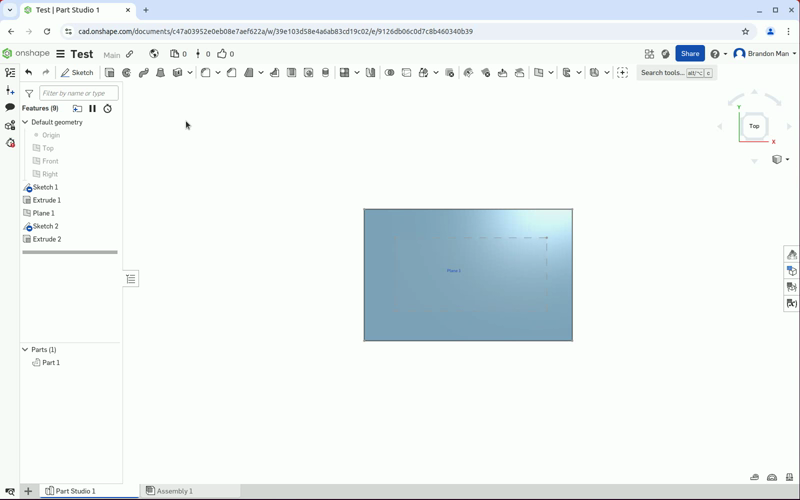
key(shift+7)
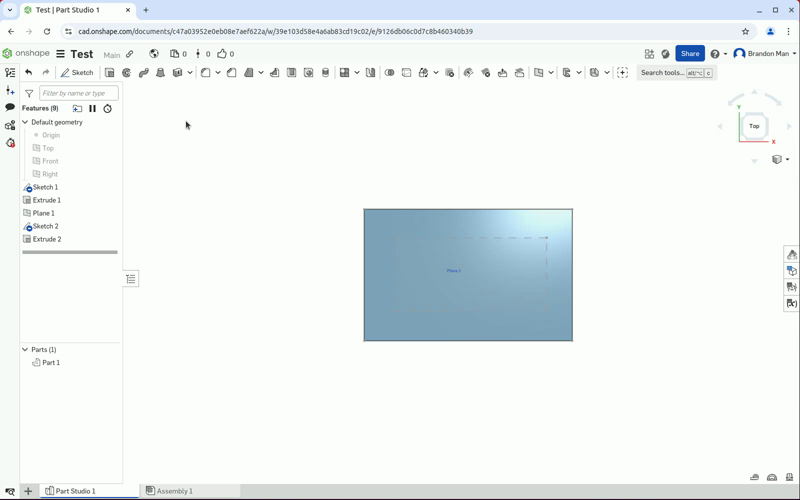
key(up, 3)
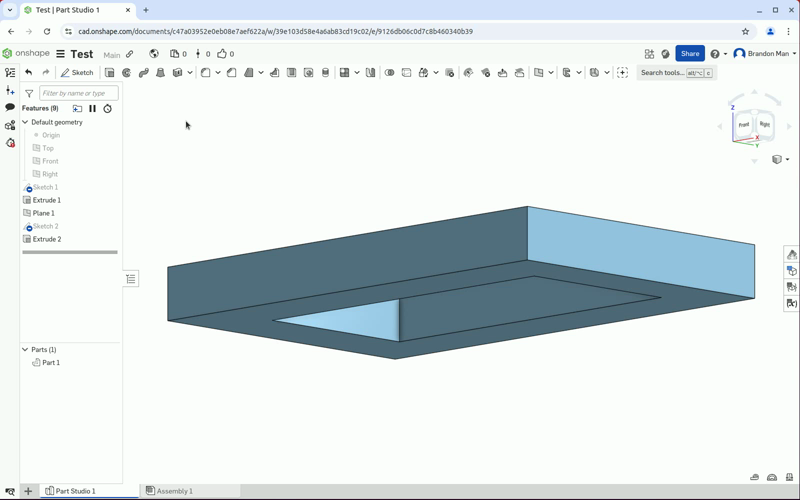
key(left, 3)
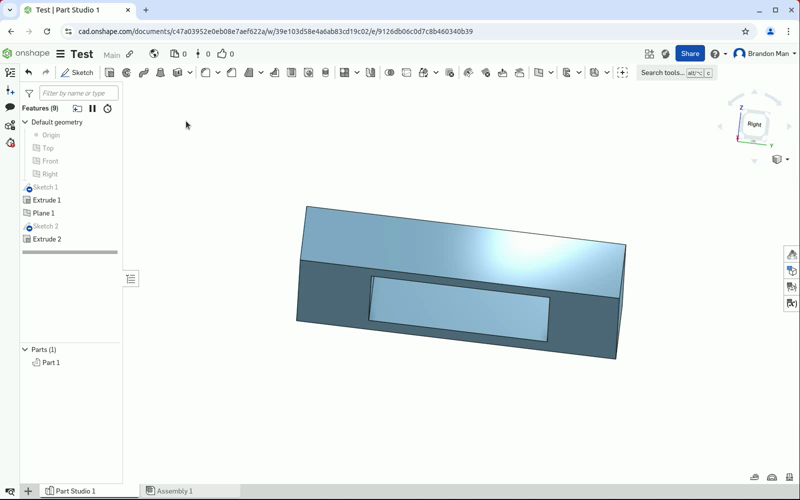
key(right, 3)
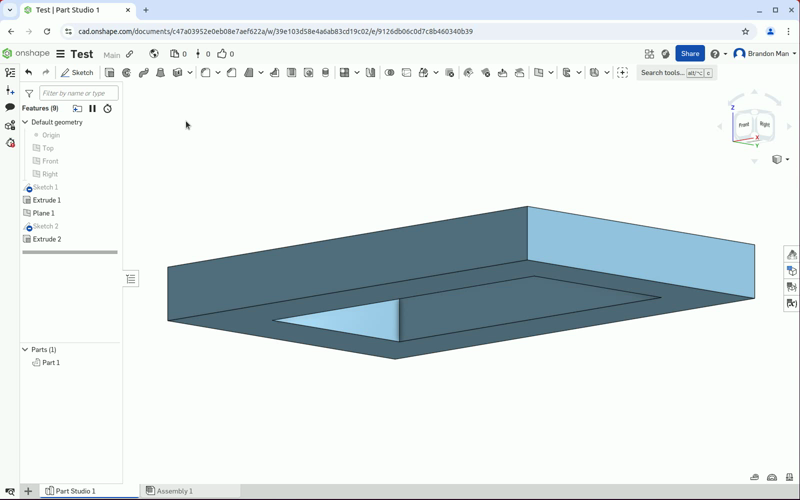
key(down, 3)
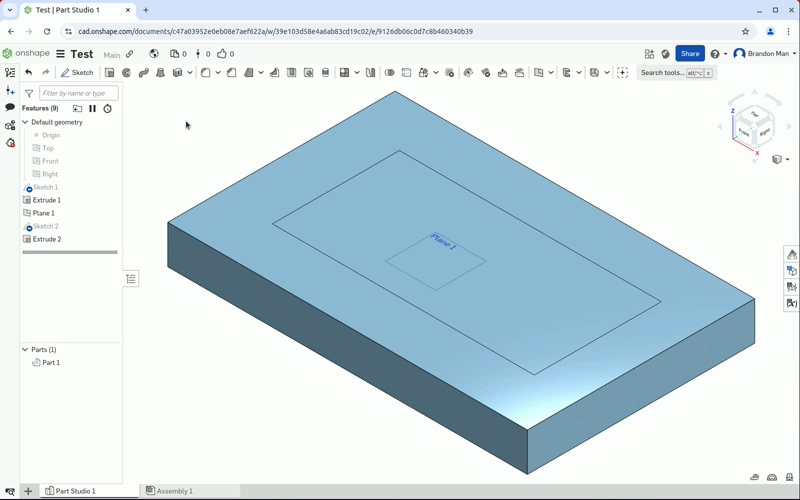
mouse_move(73, 189)
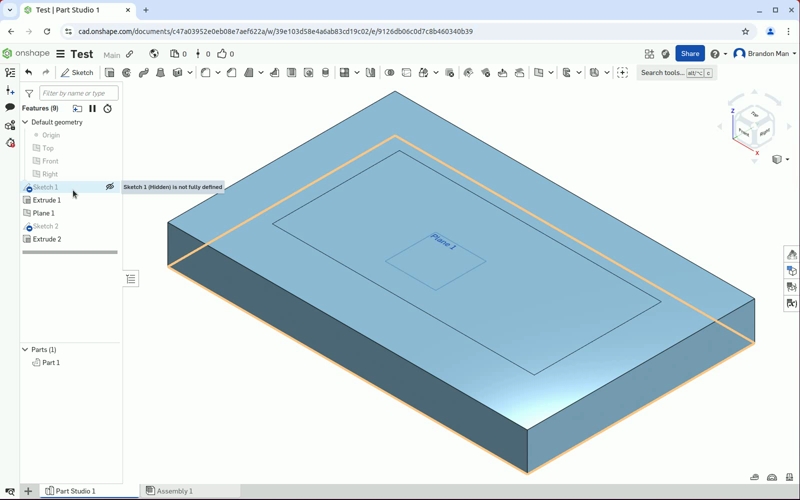
click(73, 189)